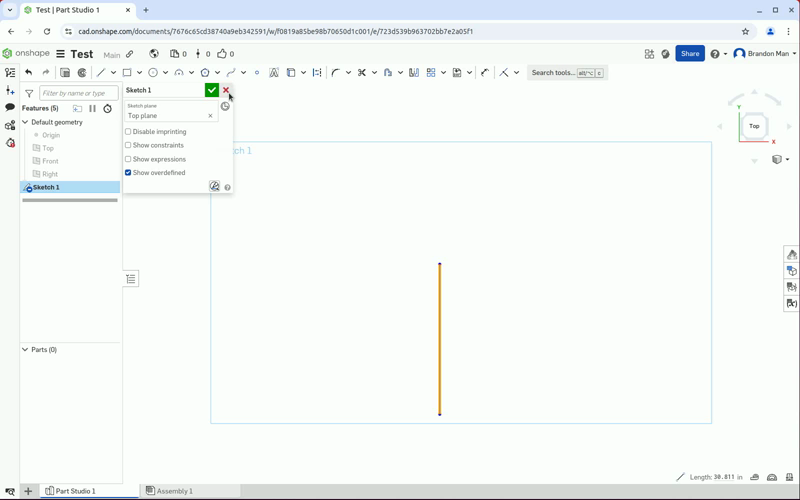
key(shift+h)
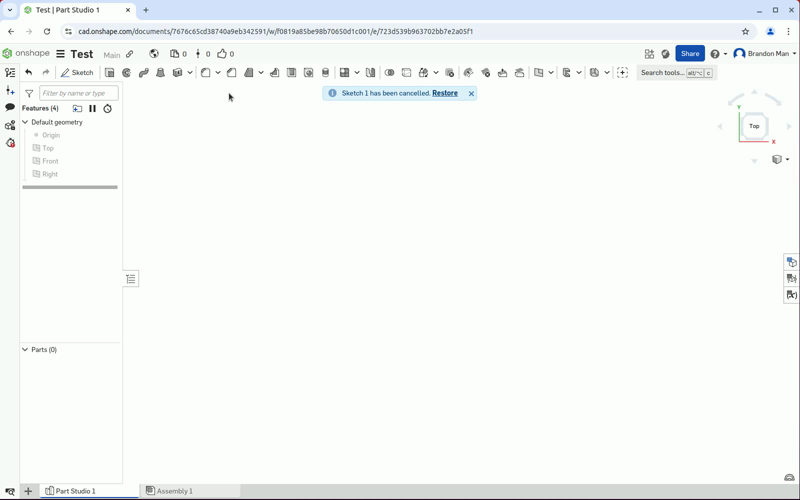
mouse_move(73, 352)
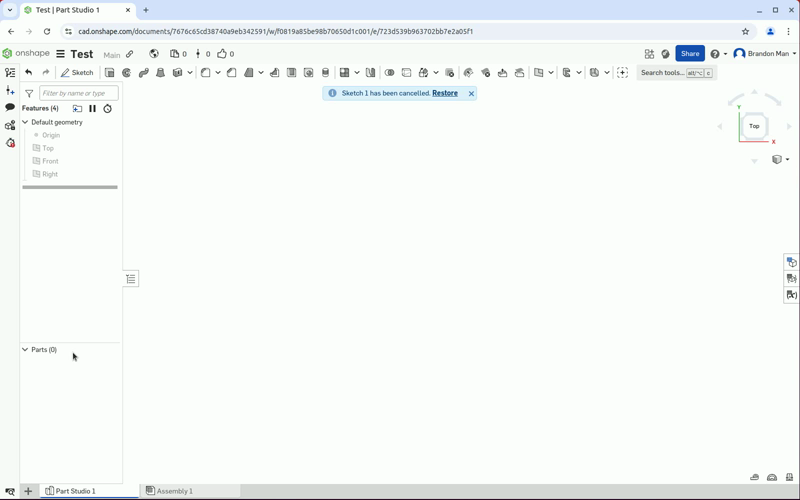
key(y)
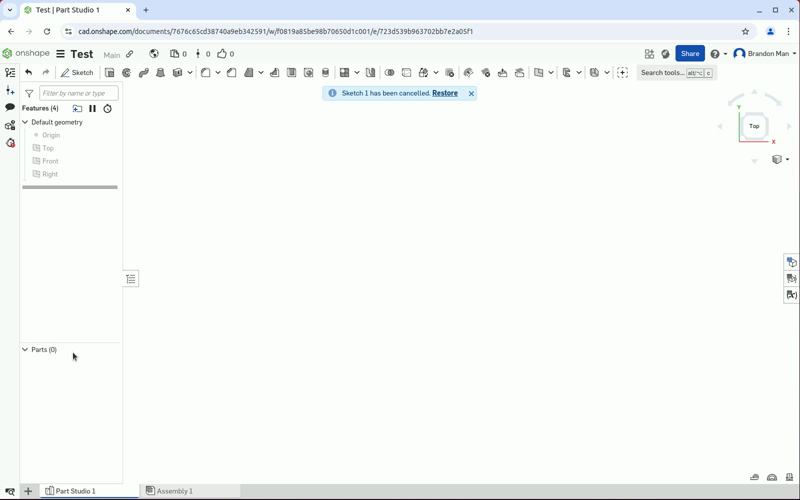
key(shift+p)
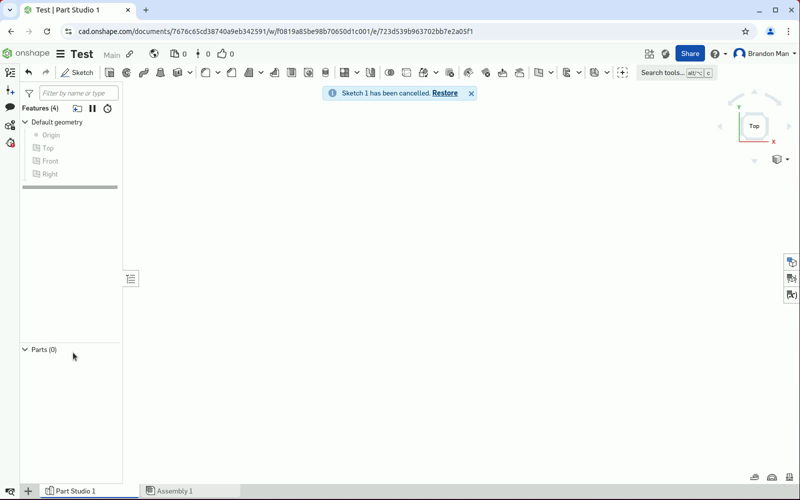
key(space)
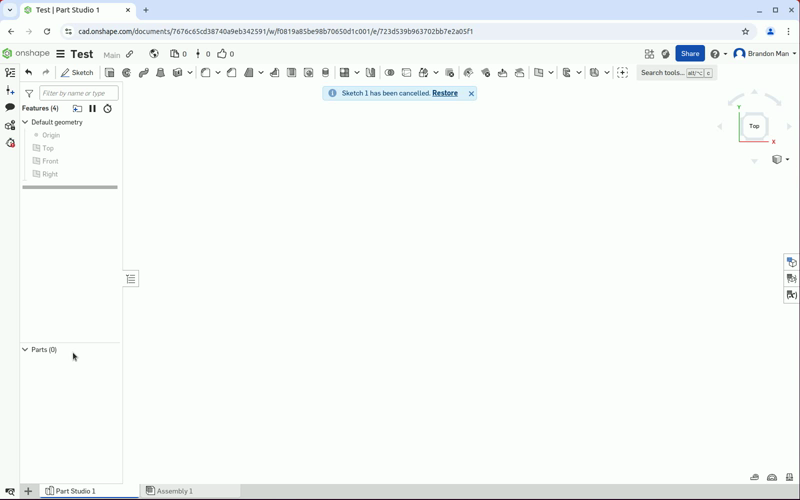
key_down(shift)
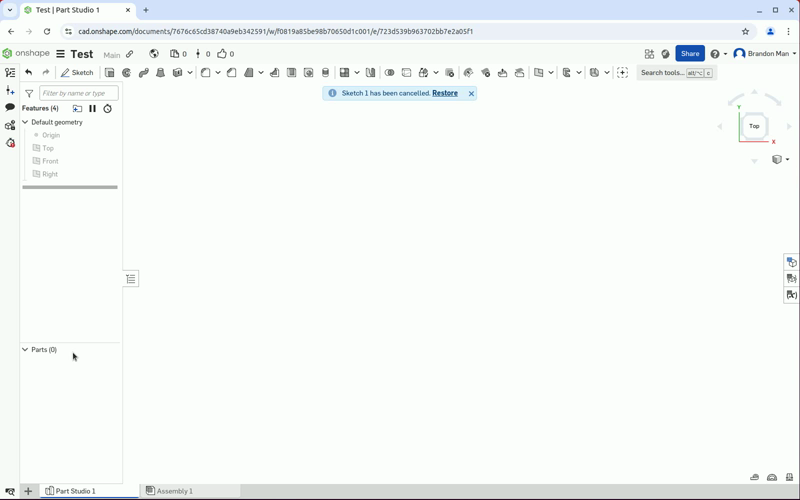
key(up)
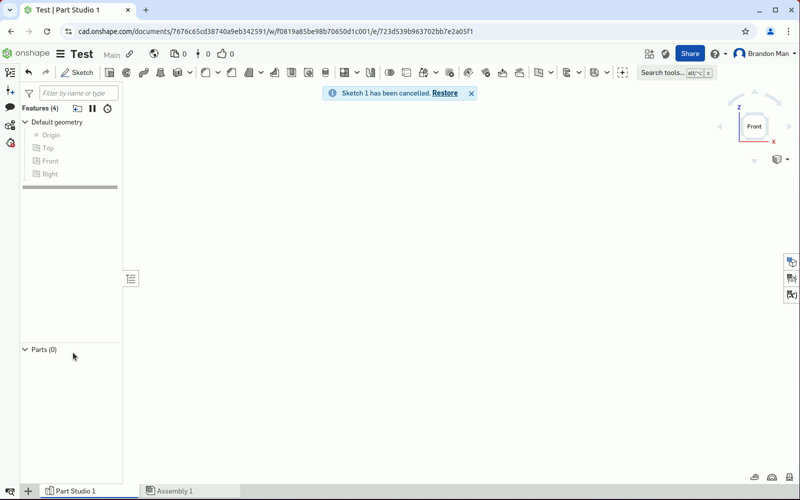
key_up(shift)
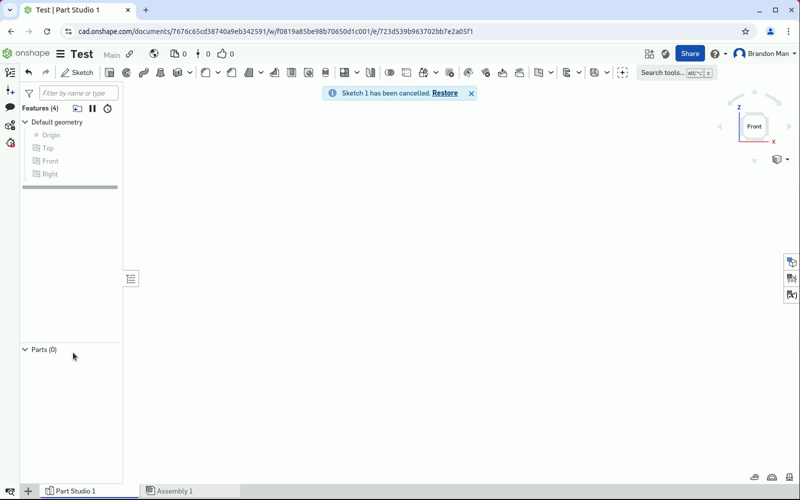
mouse_move(73, 352)
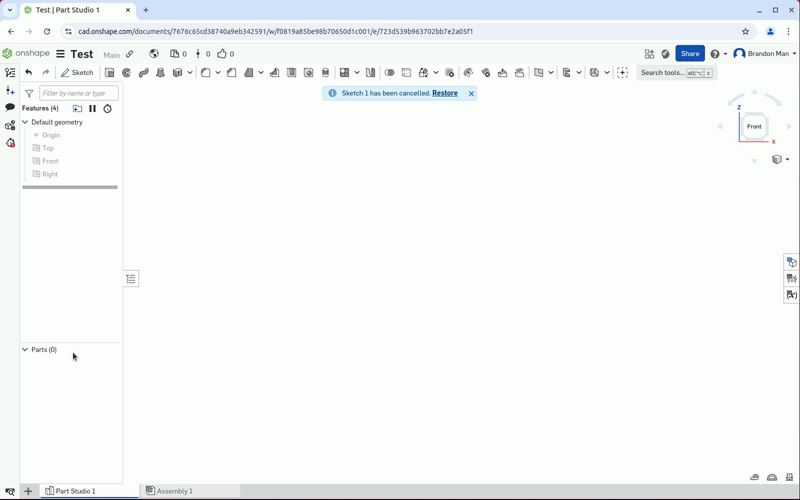
key(shift+y)
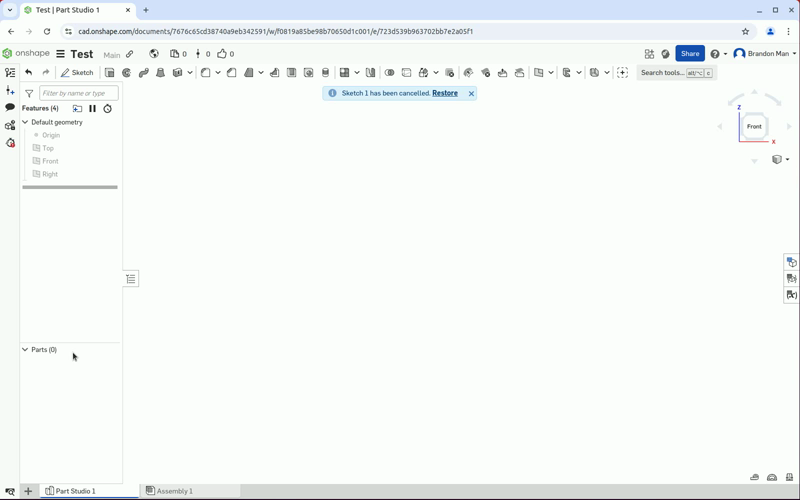
key(shift+s)
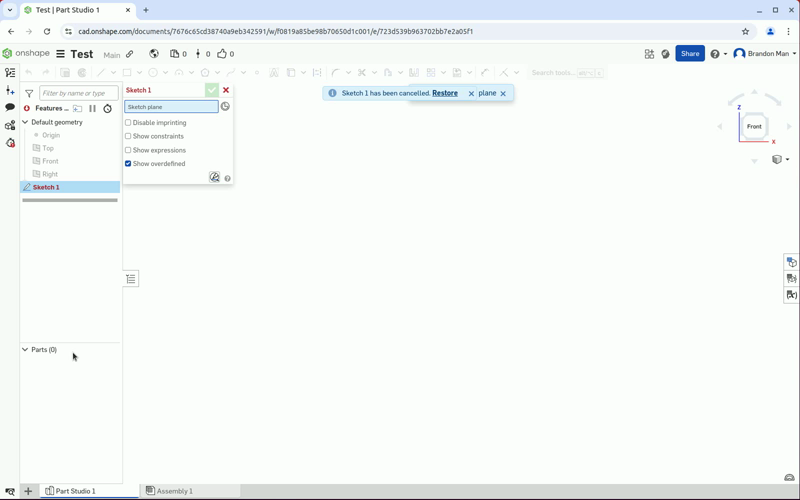
mouse_move(73, 163)
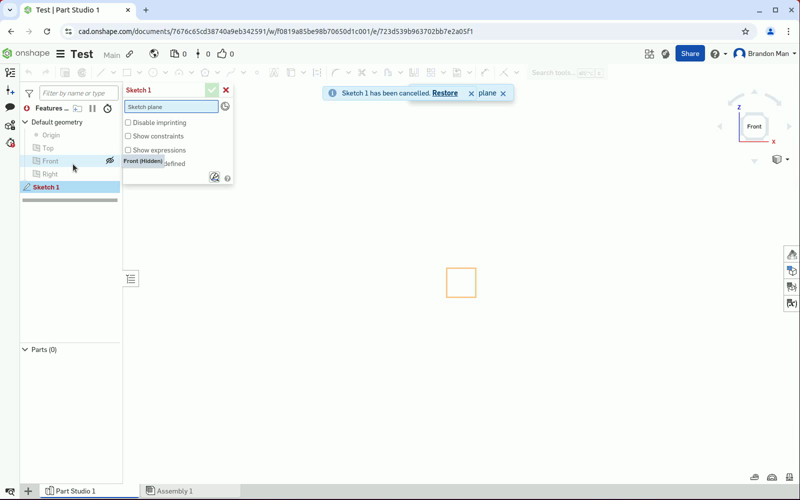
click(73, 163)
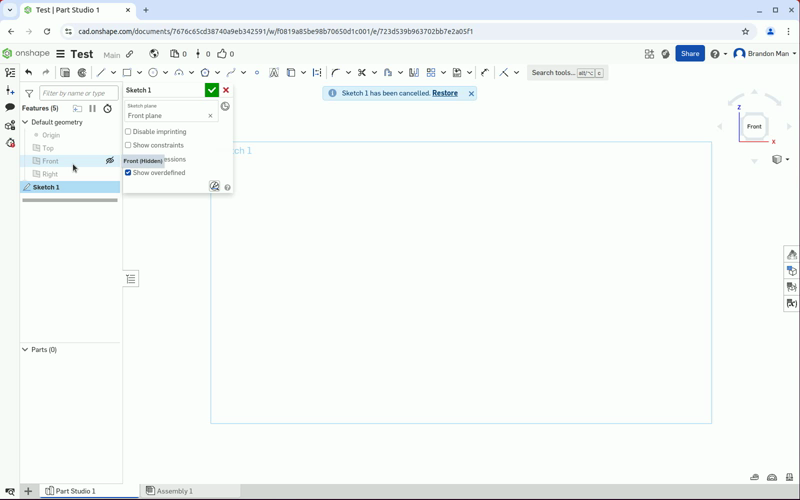
mouse_move(73, 352)
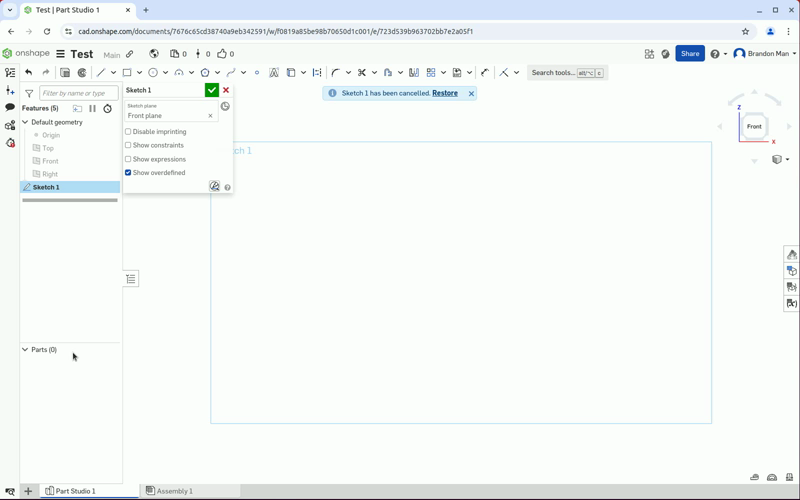
key(y)
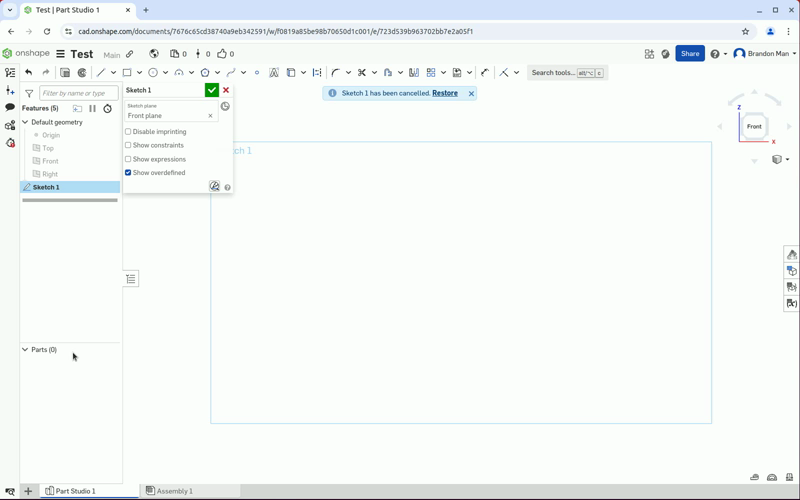
key(c)
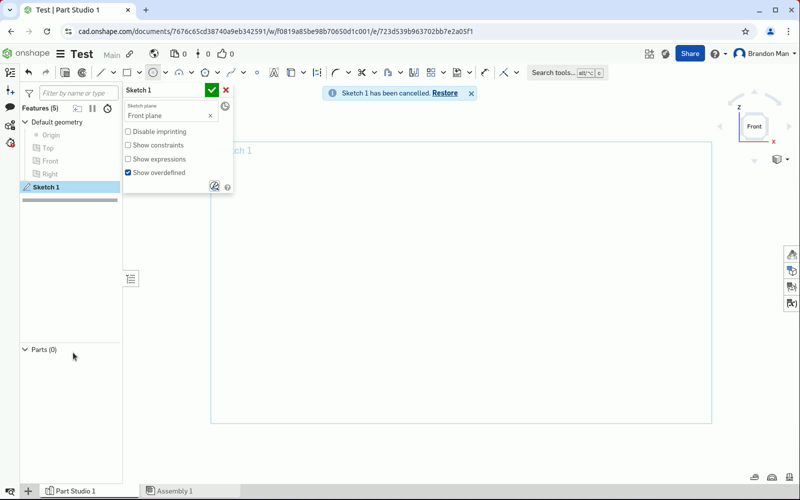
key_down(shift)
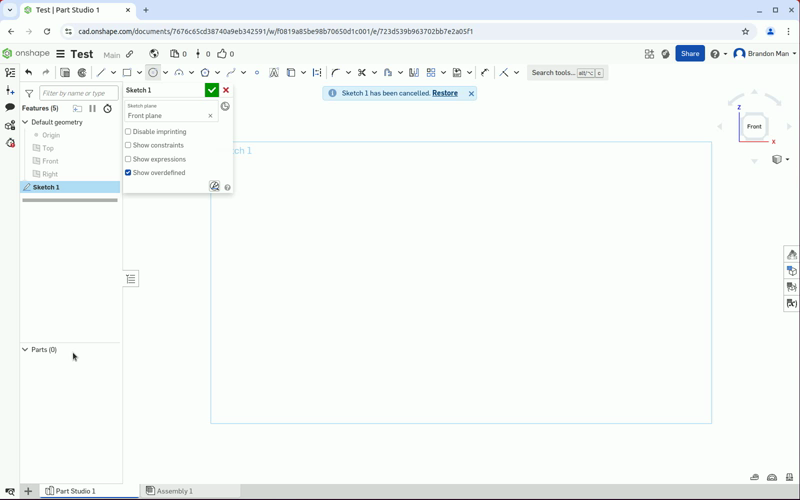
mouse_move(460, 282)
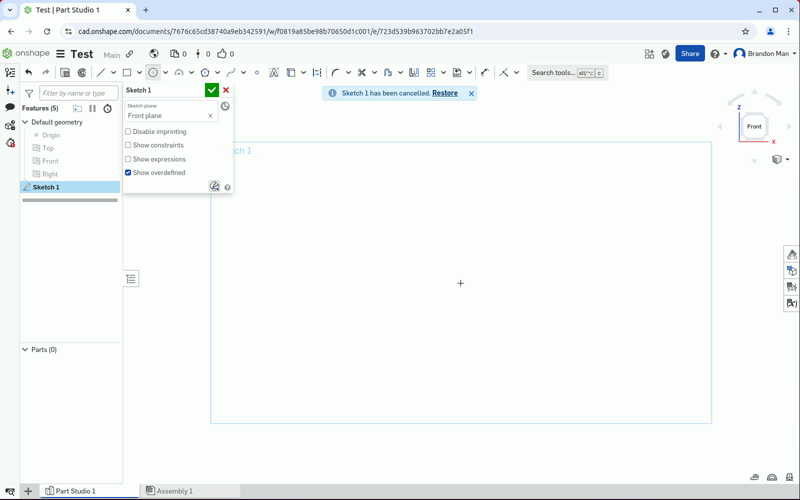
click(460, 282)
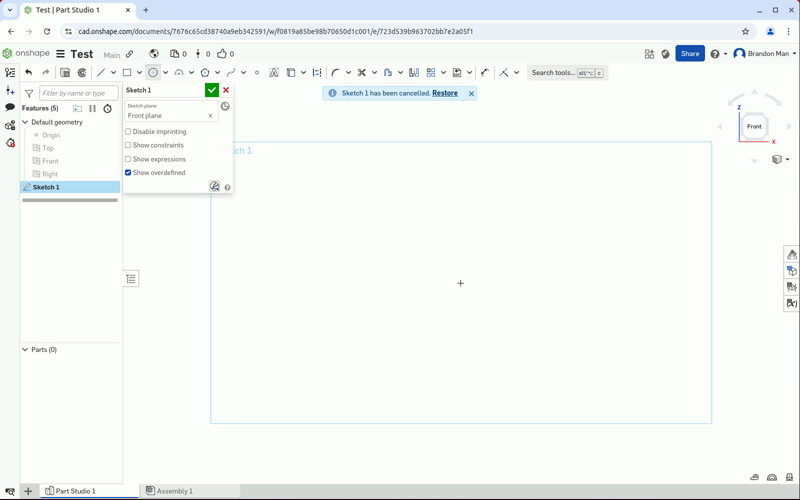
key_up(shift)
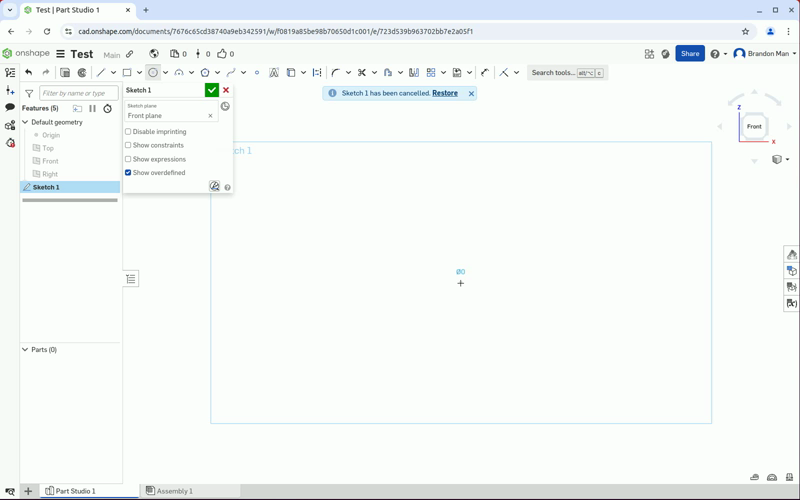
mouse_move(505, 282)
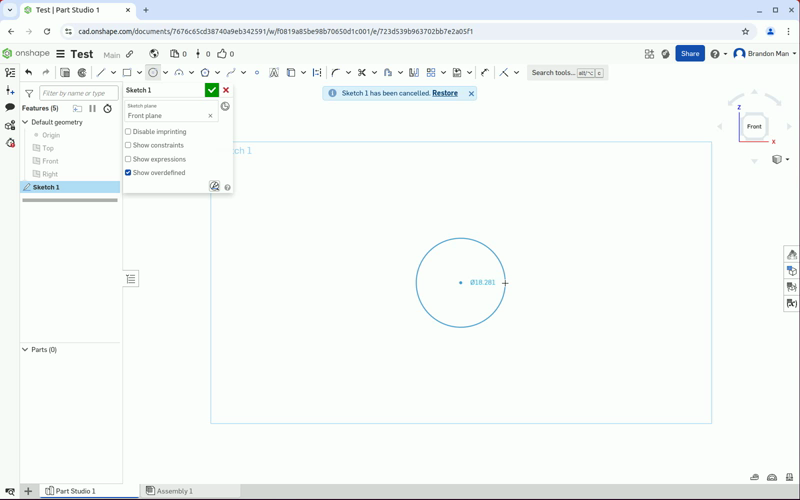
click(505, 282)
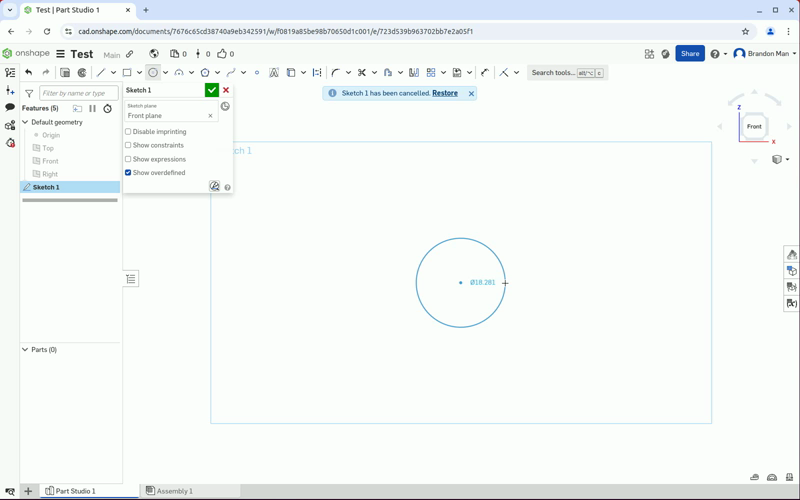
key(esc)
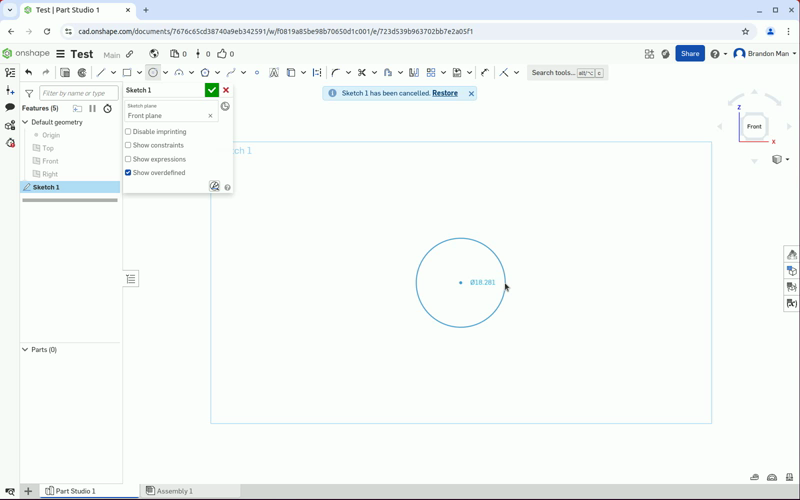
key(c)
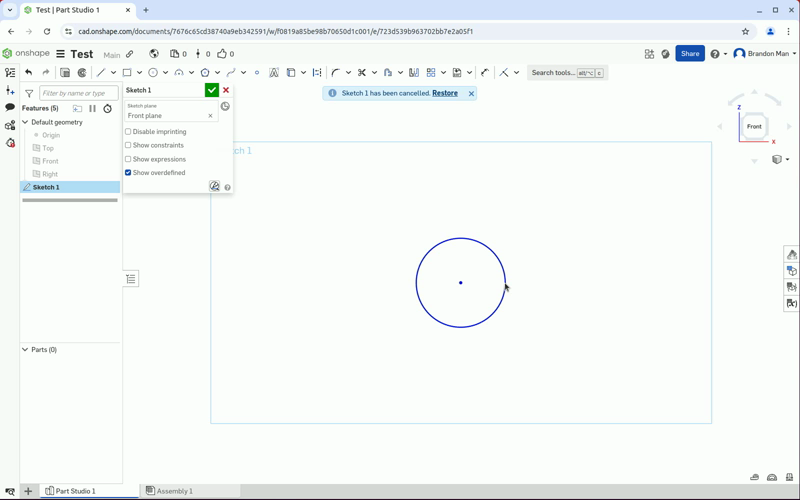
key_down(shift)
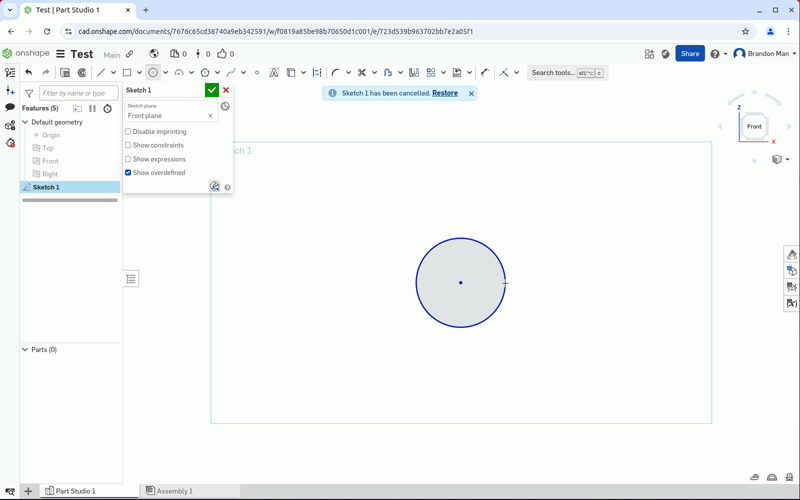
mouse_move(460, 282)
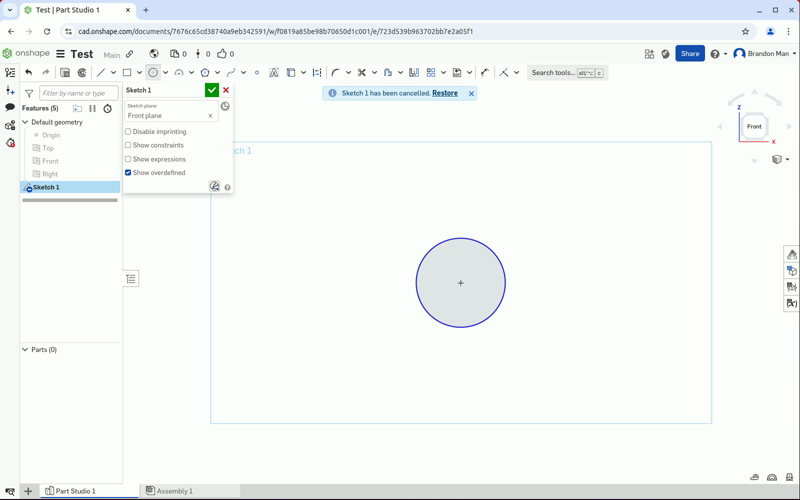
click(460, 282)
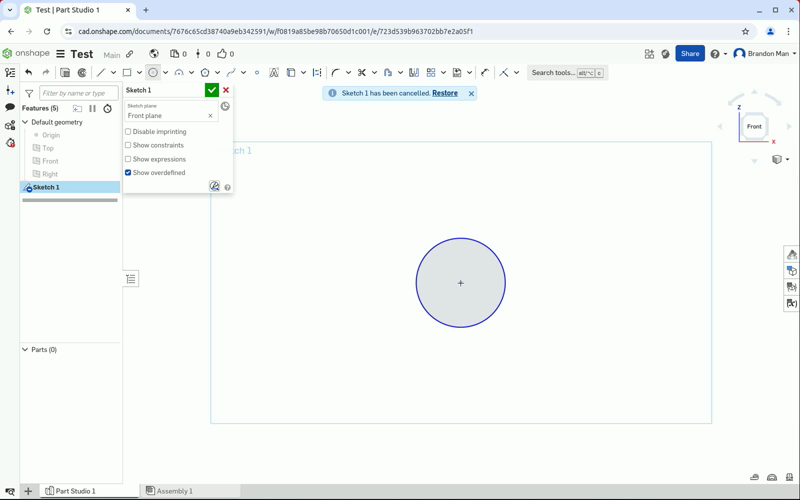
key_up(shift)
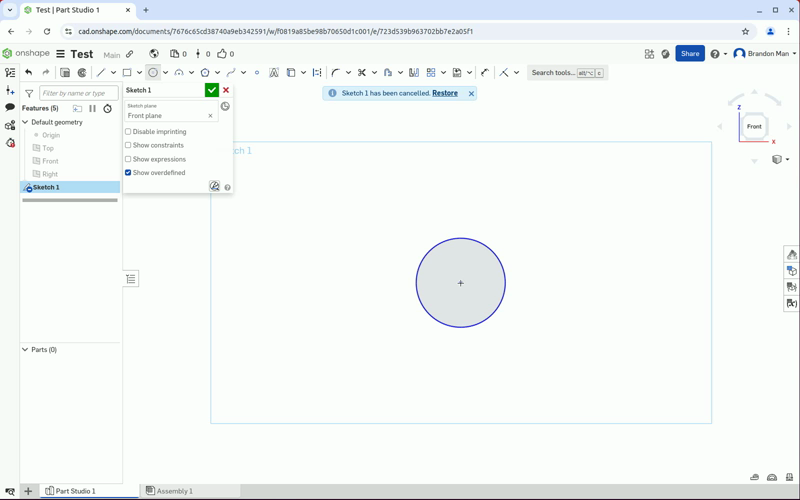
mouse_move(478, 282)
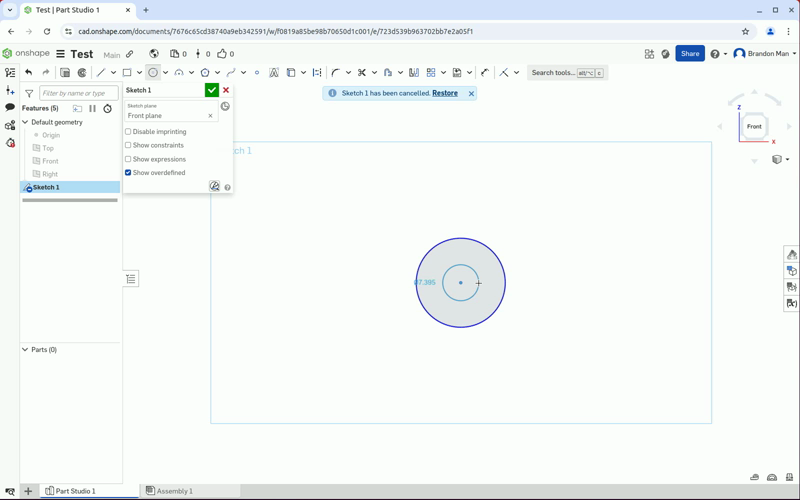
click(478, 282)
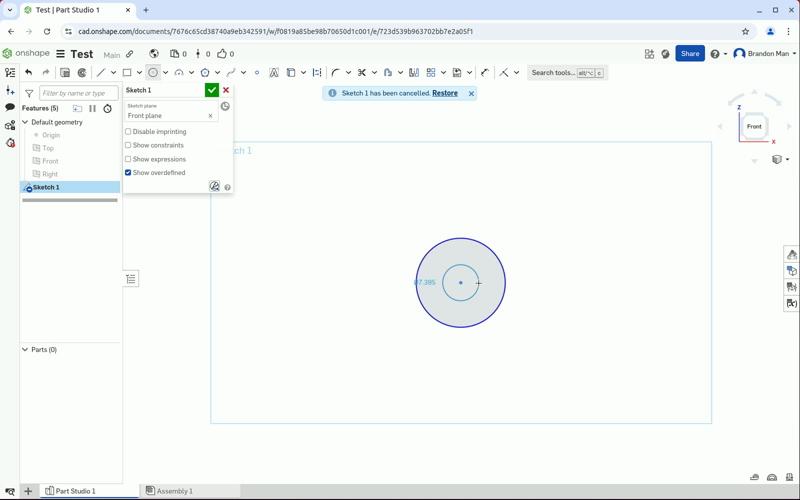
key(esc)
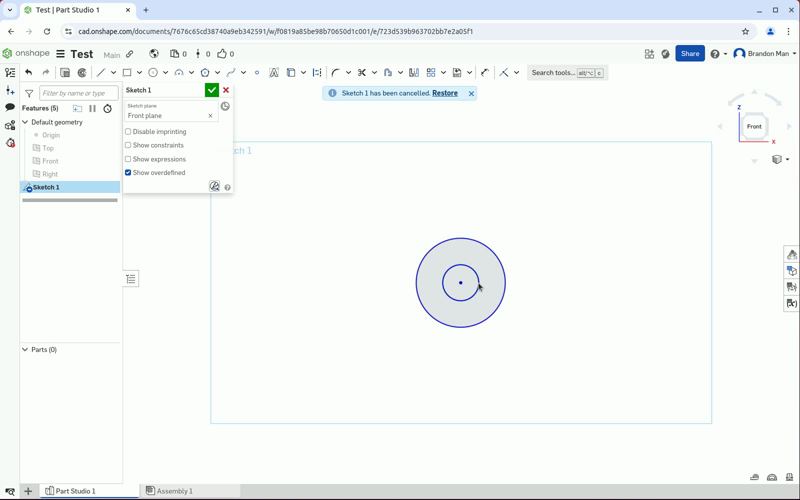
mouse_move(466, 246)
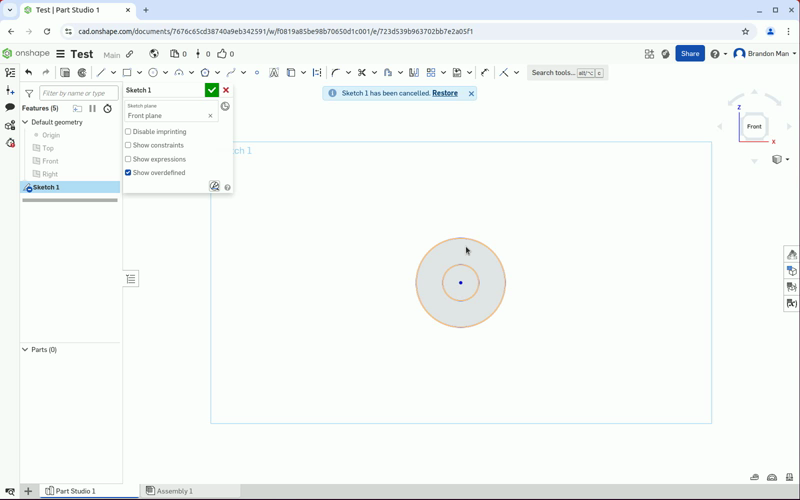
click(466, 246)
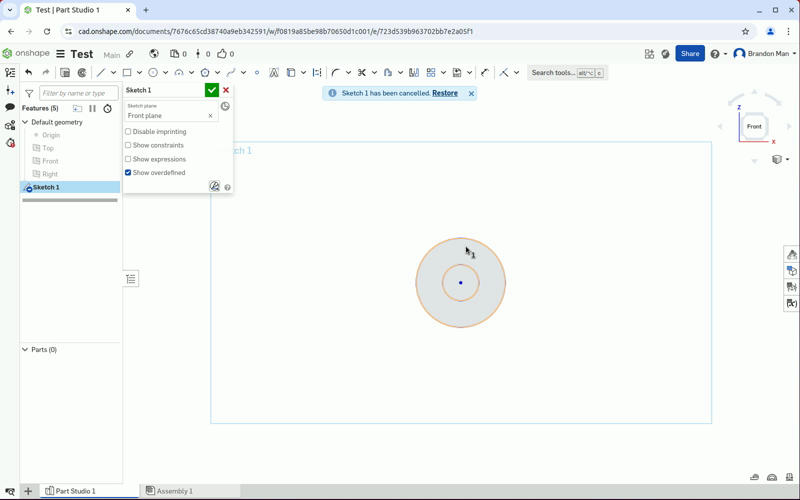
mouse_move(73, 352)
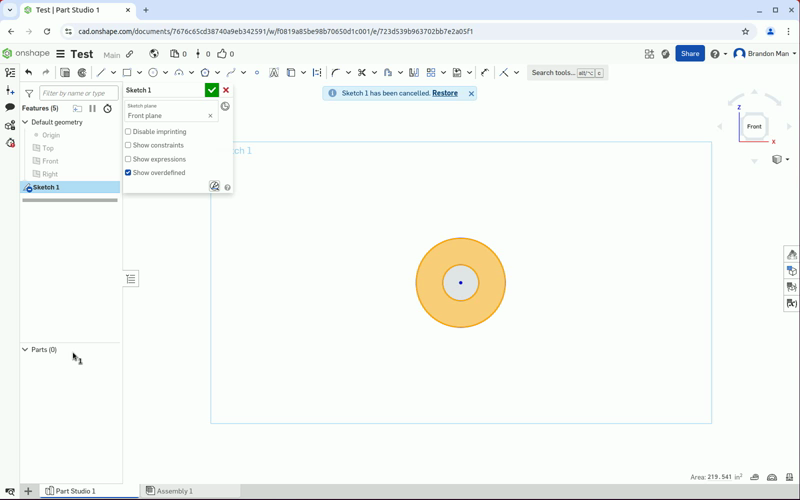
key(shift+y)
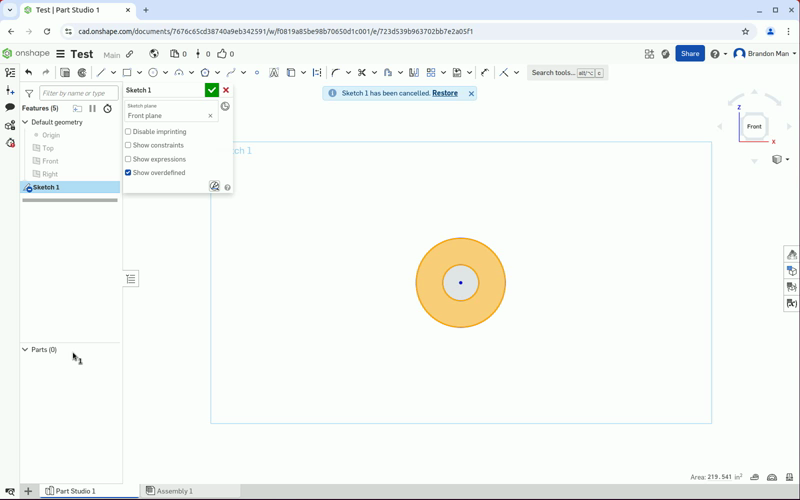
key(shift+e)
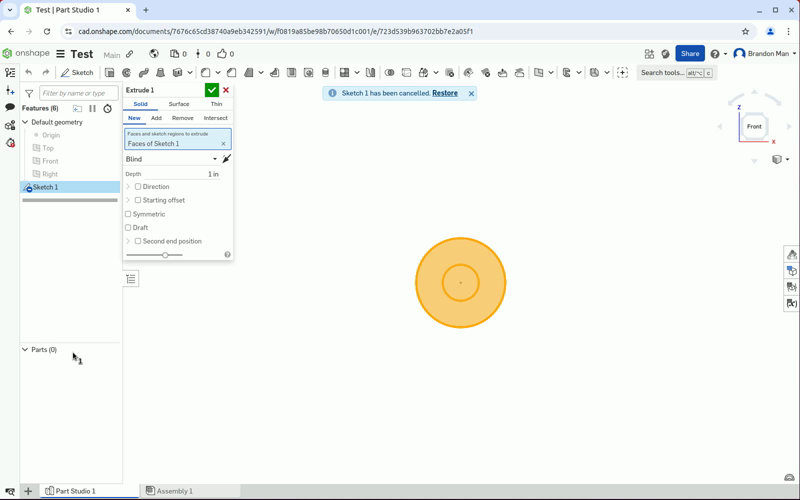
mouse_move(143, 106)
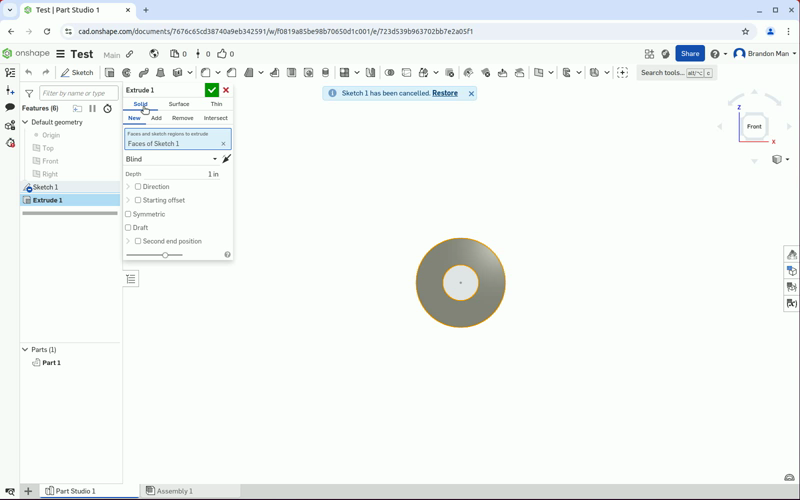
click(143, 106)
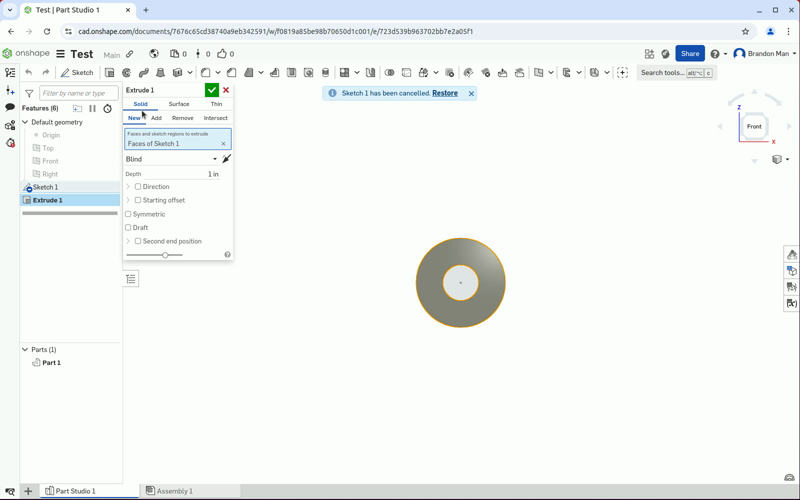
mouse_move(137, 120)
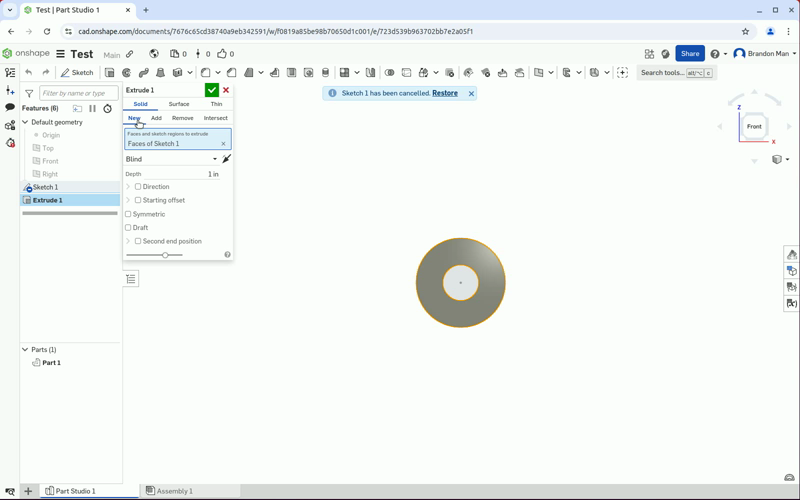
click(137, 120)
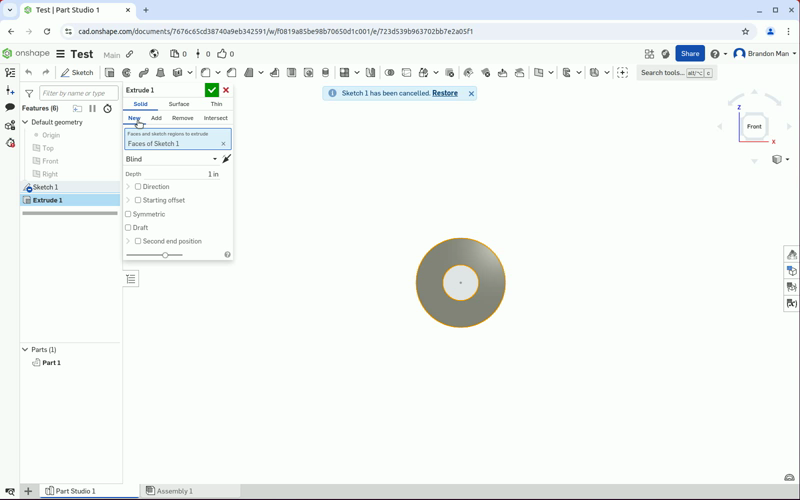
key(tab, 4)
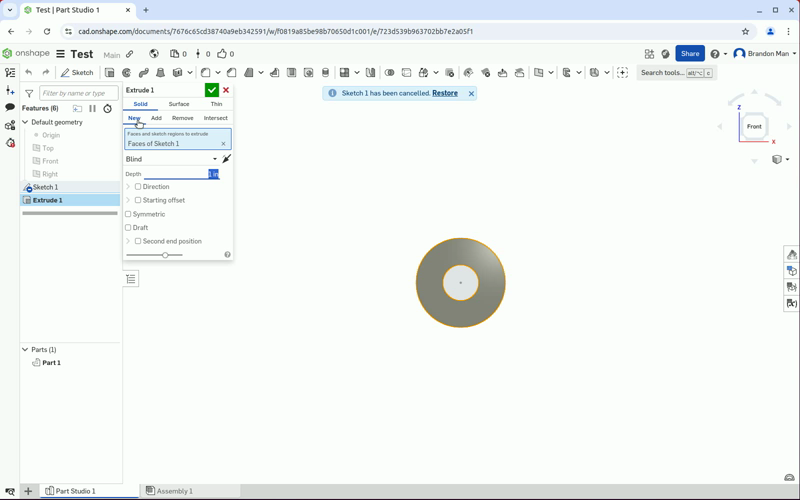
text(3.611)
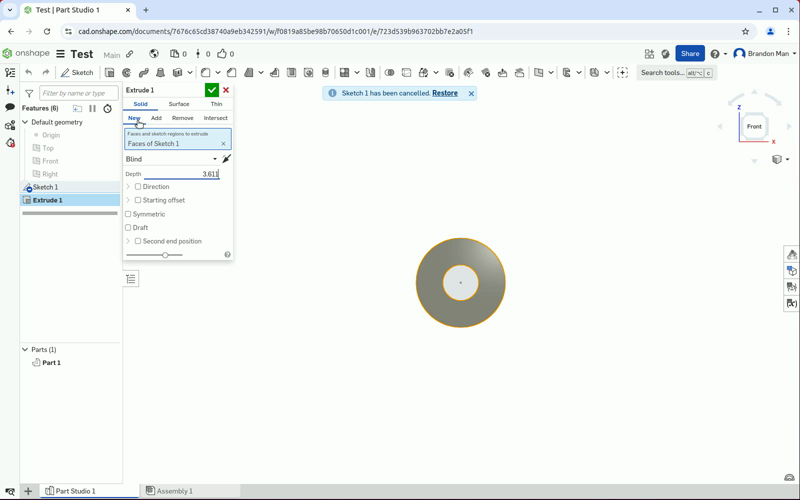
key(enter)
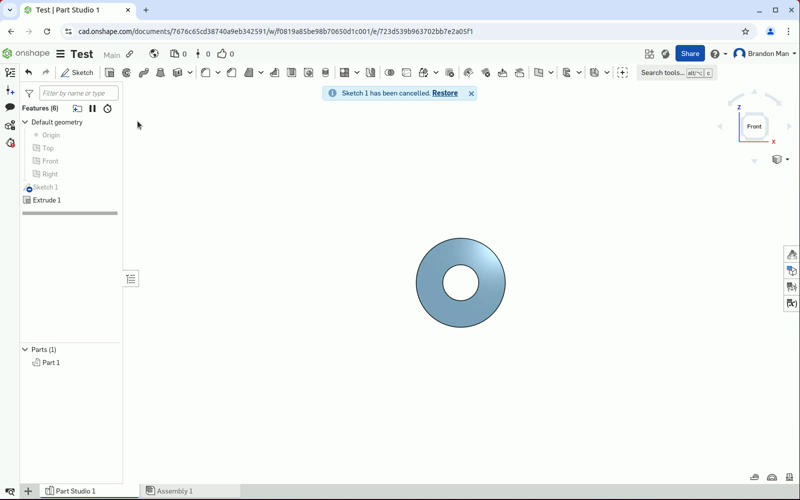
key(shift+h)
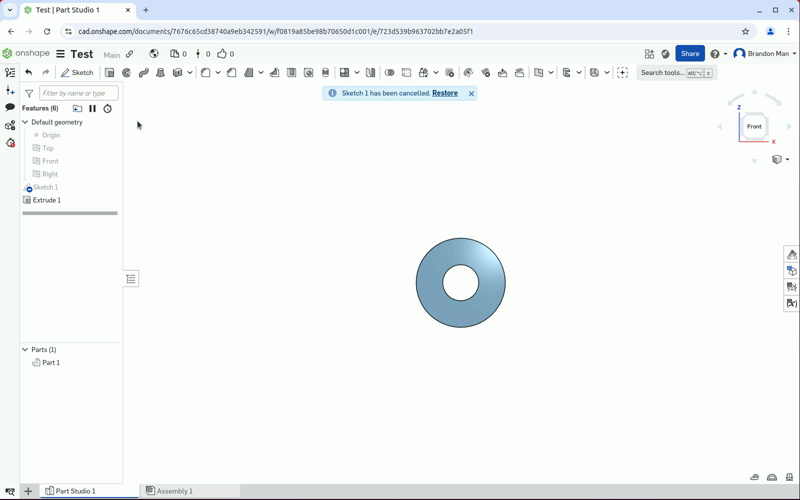
key(shift+h)
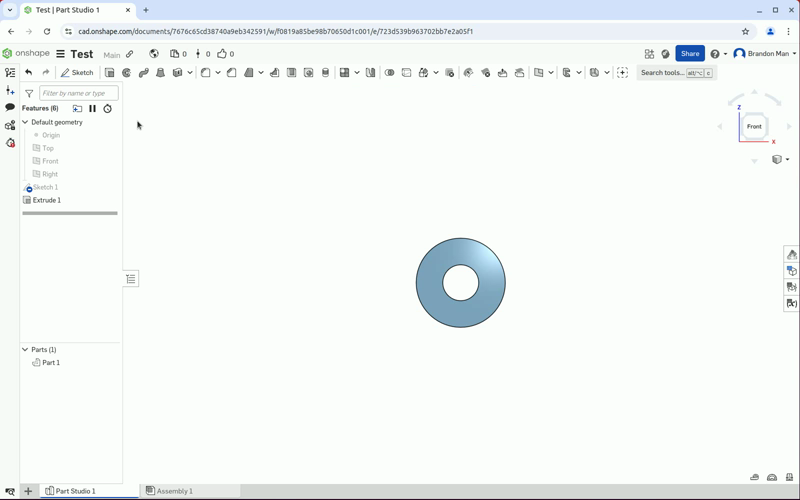
mouse_move(73, 189)
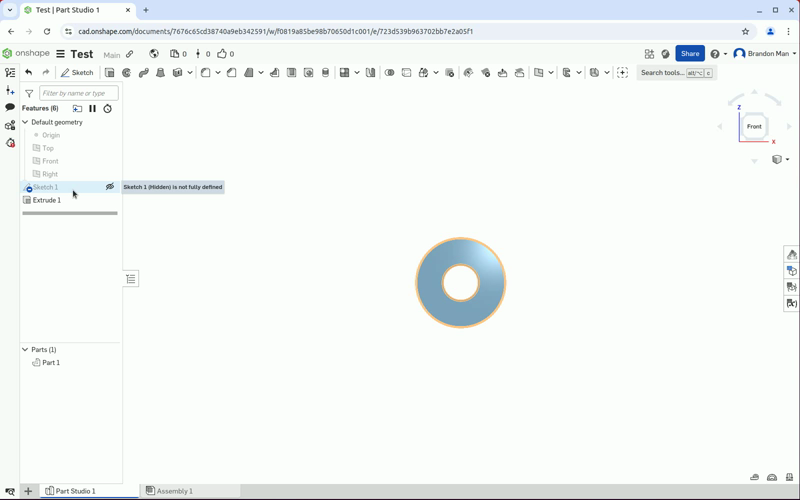
click(73, 189)
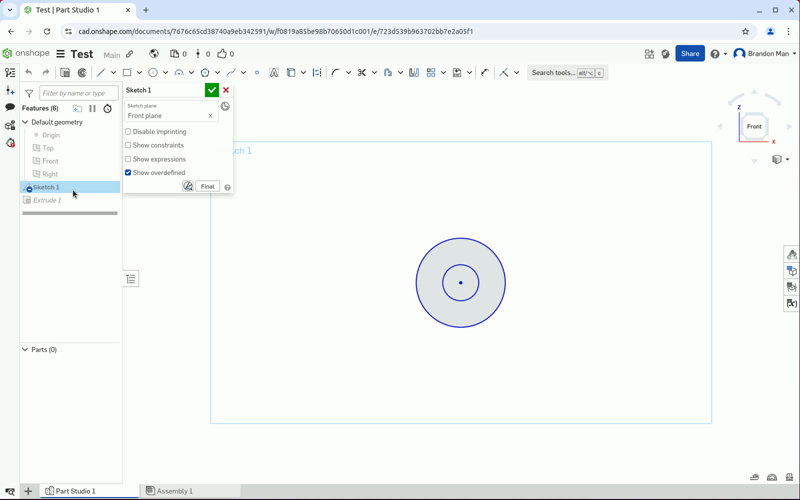
mouse_move(229, 92)
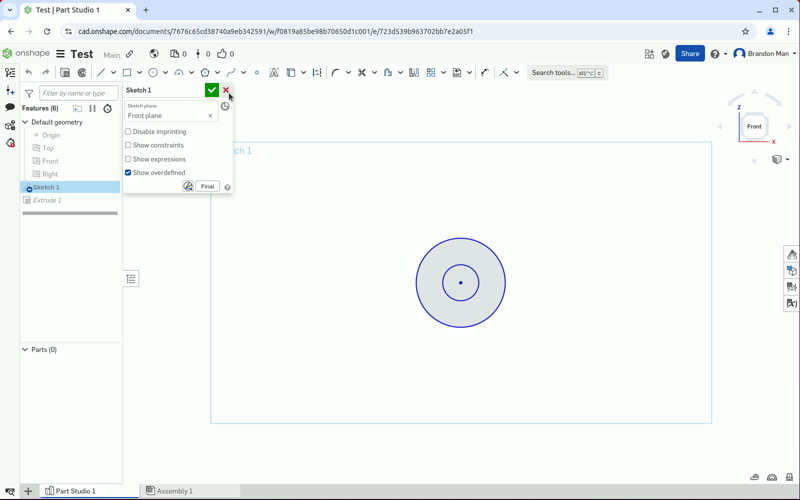
click(229, 92)
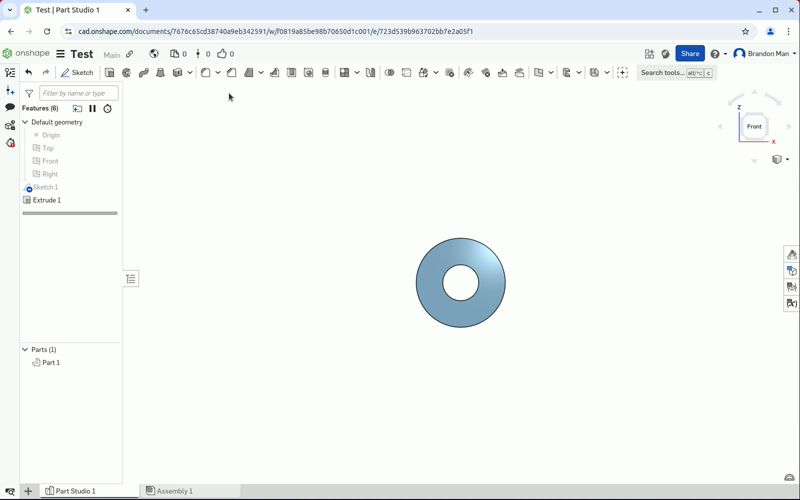
mouse_move(541, 75)
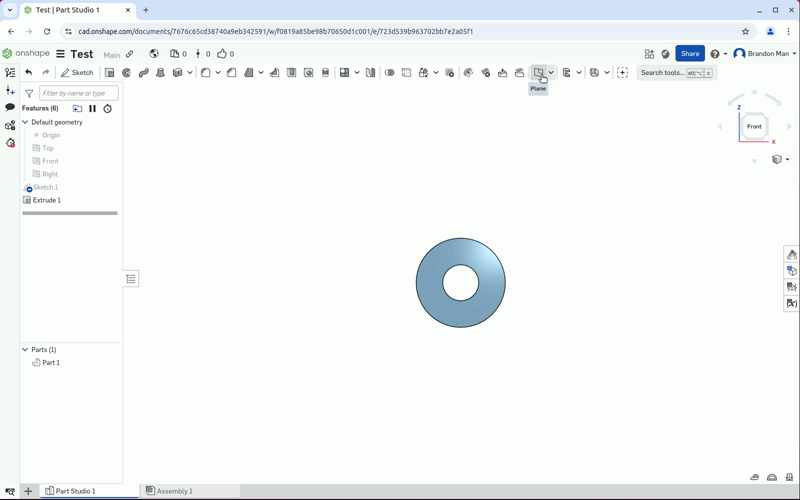
click(541, 75)
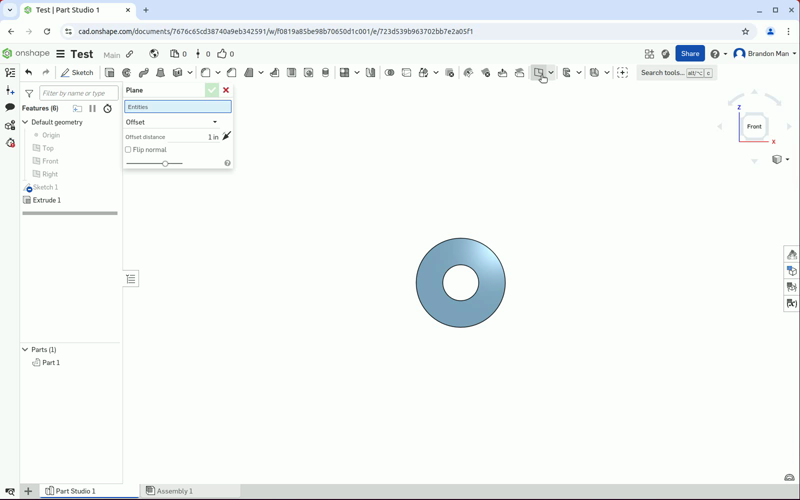
mouse_move(73, 163)
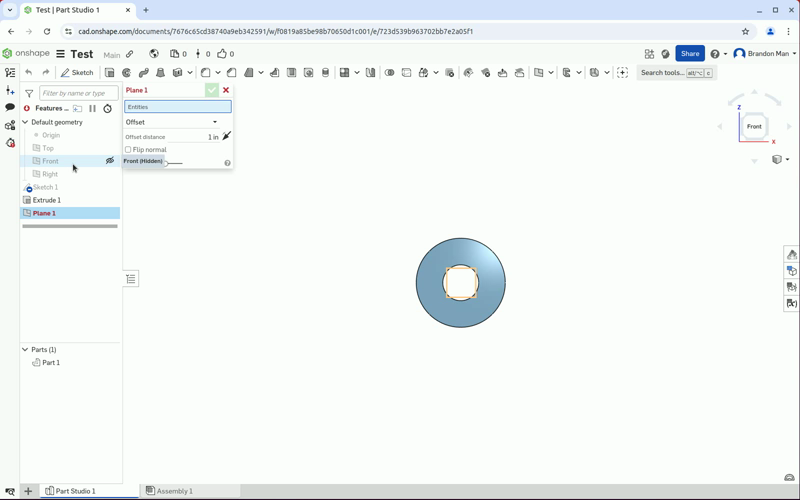
click(73, 163)
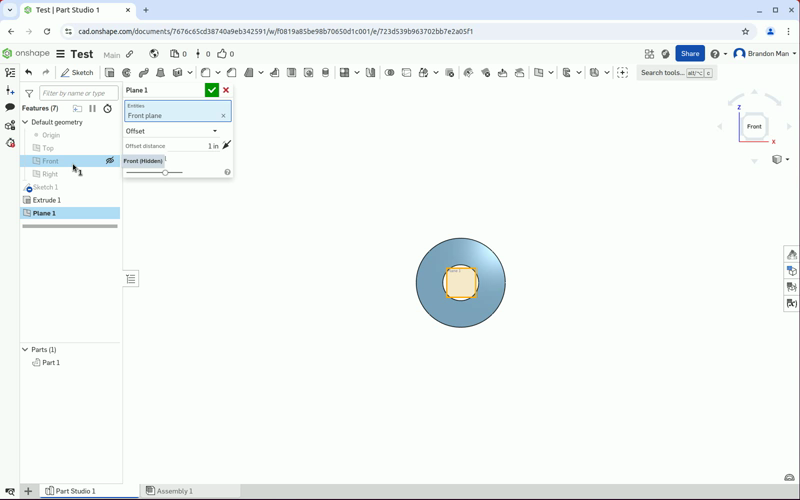
key(tab, 2)
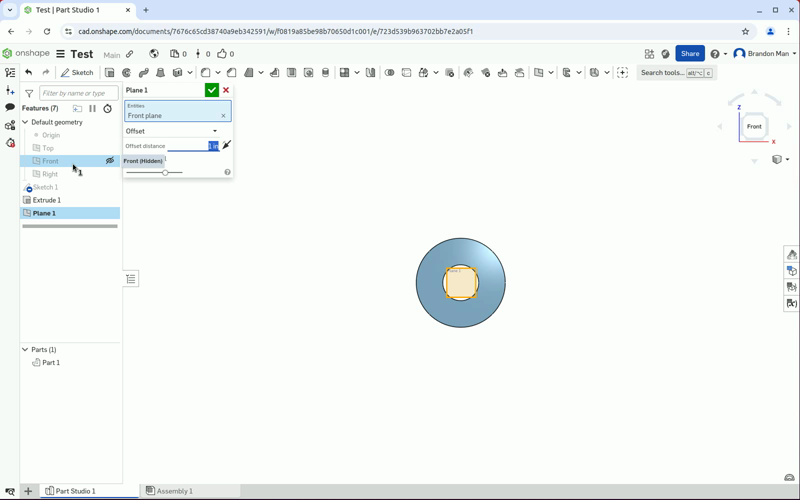
text(3.605)
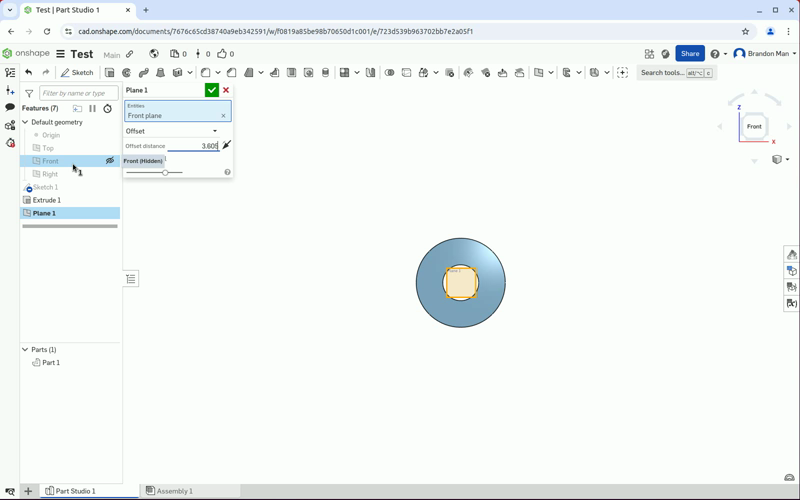
key(enter, 2)
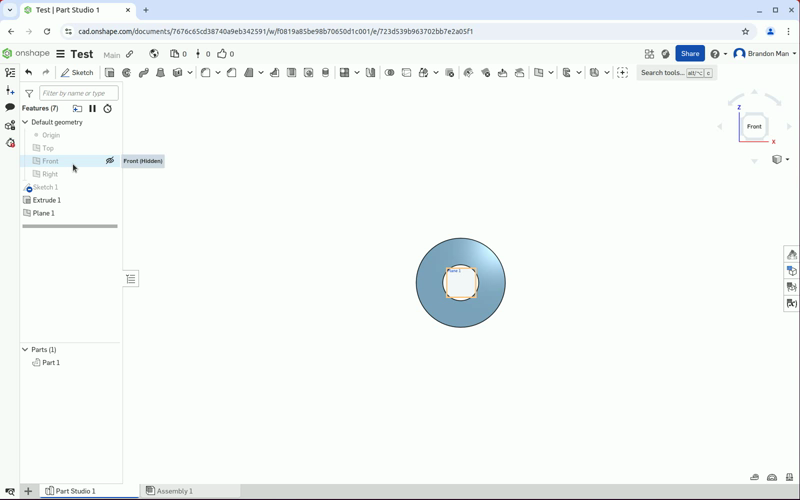
key(shift+s)
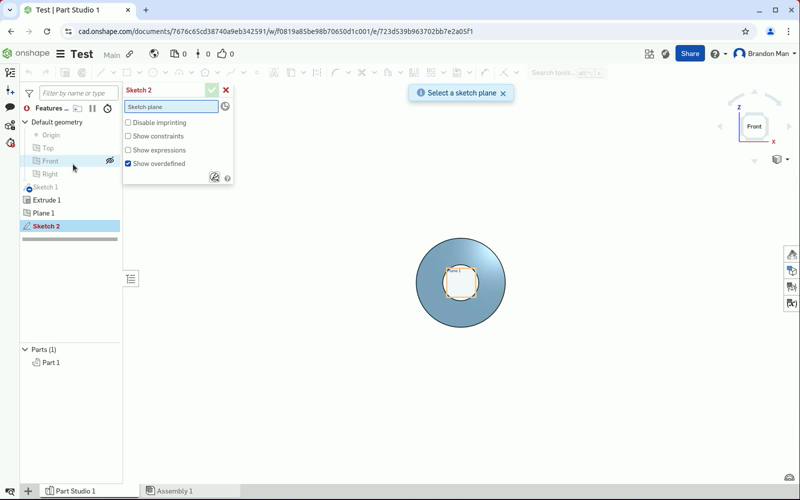
mouse_move(73, 215)
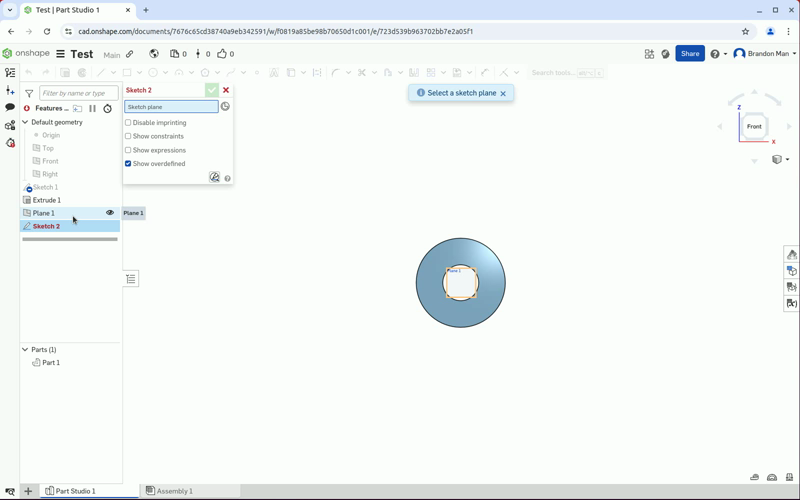
click(73, 215)
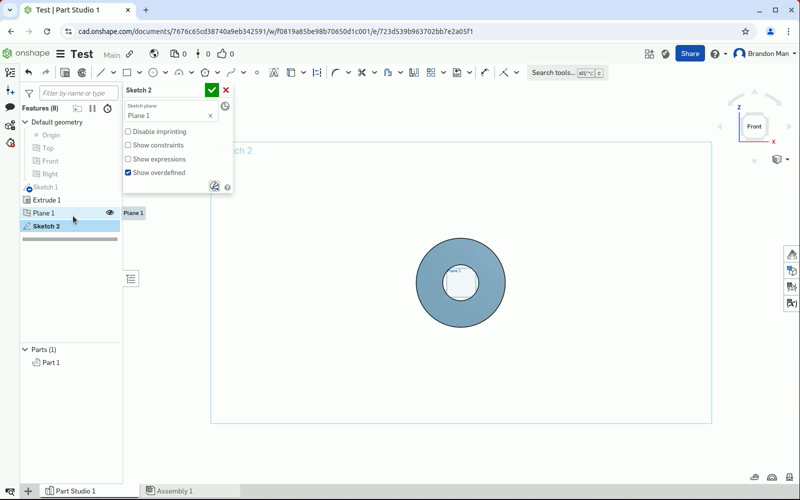
mouse_move(73, 352)
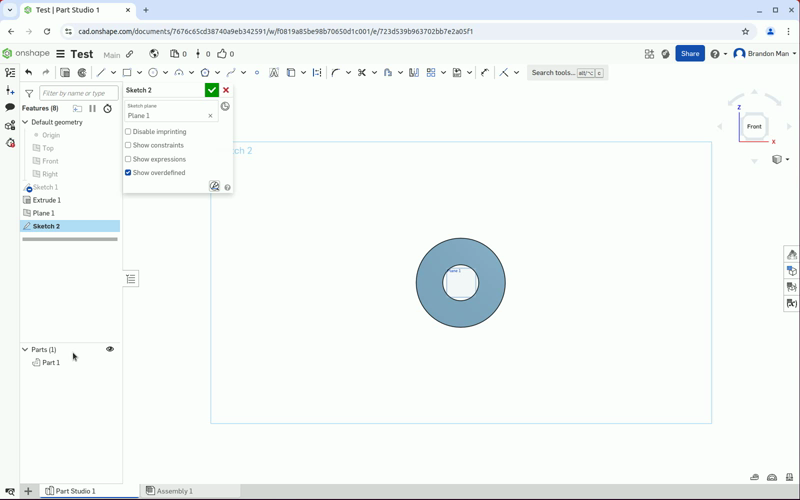
key(y)
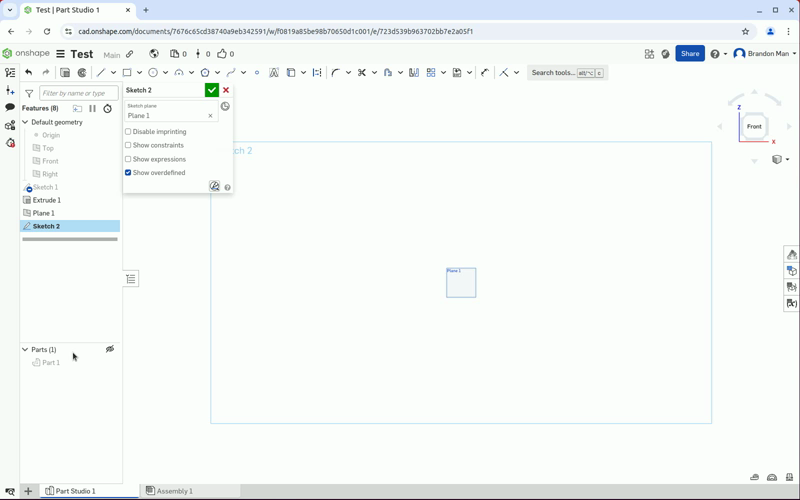
key(c)
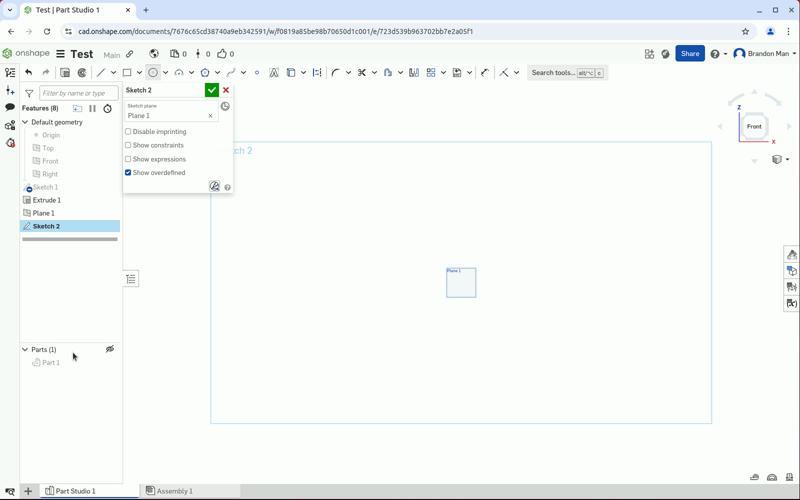
key_down(shift)
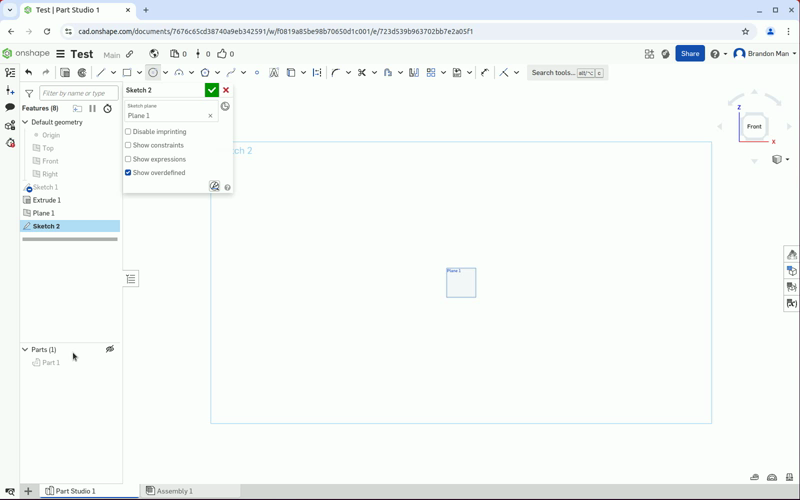
mouse_move(460, 282)
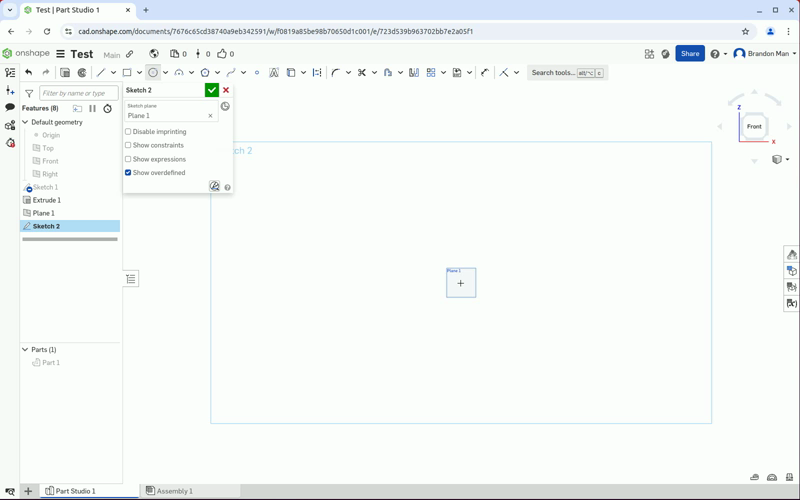
click(460, 282)
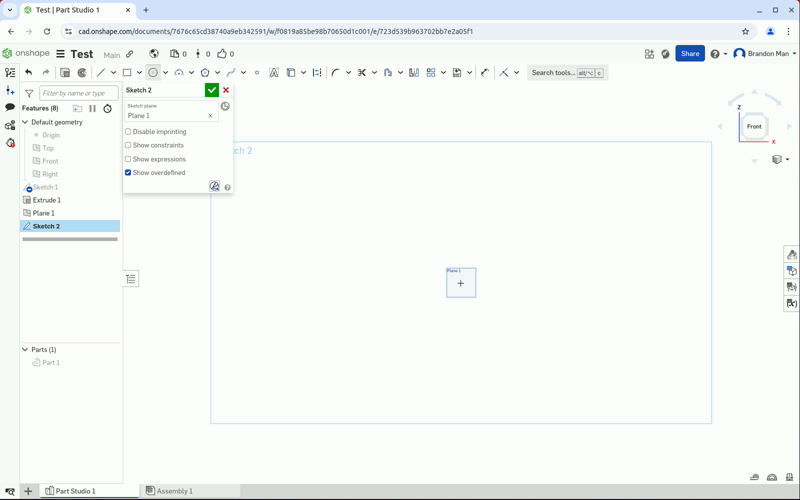
key_up(shift)
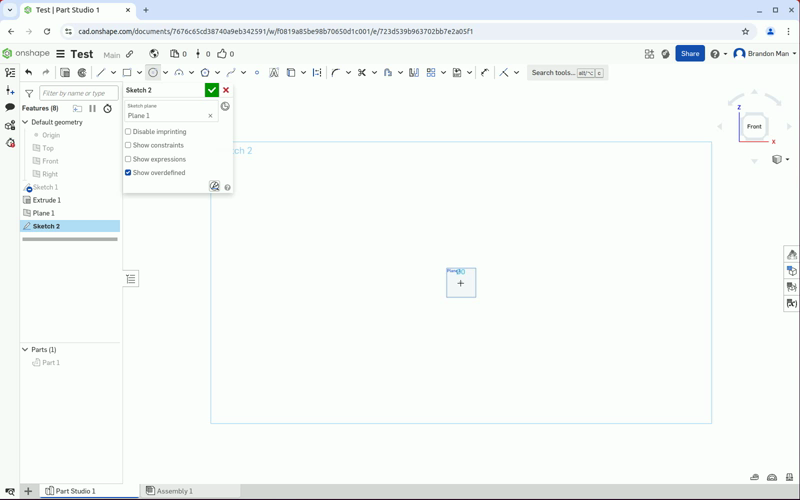
mouse_move(492, 282)
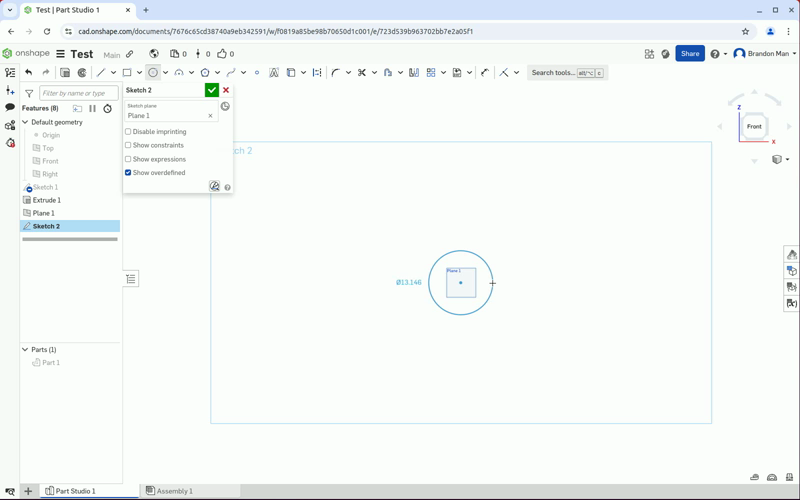
click(492, 282)
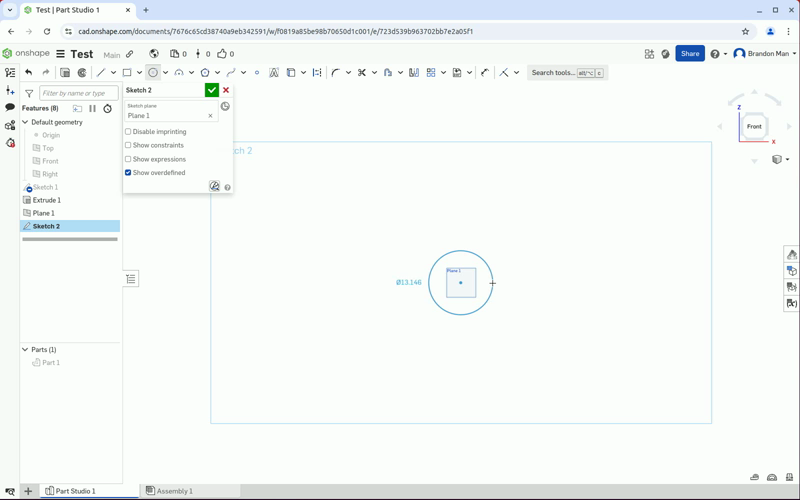
key(esc)
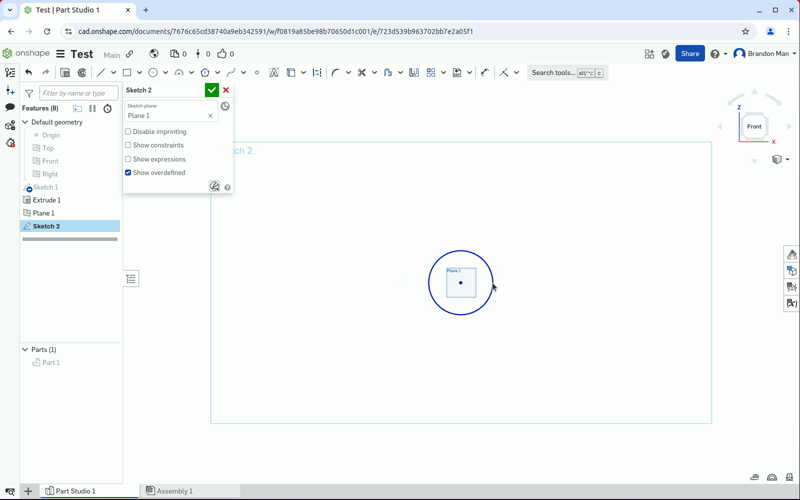
key(c)
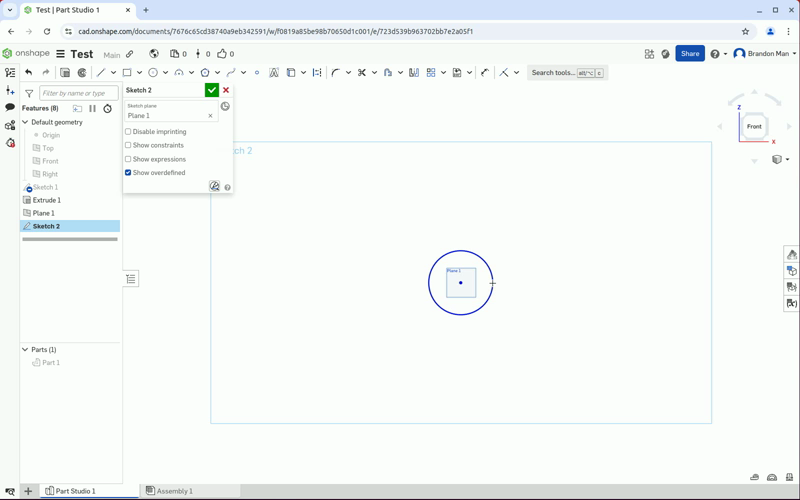
key_down(shift)
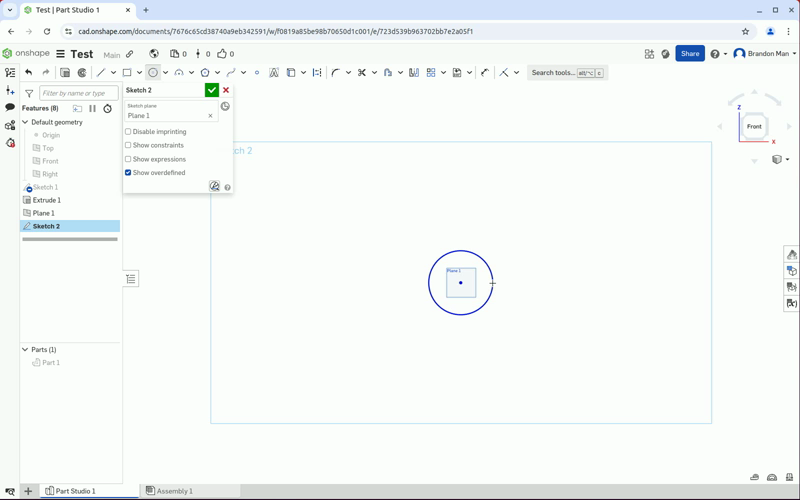
mouse_move(460, 282)
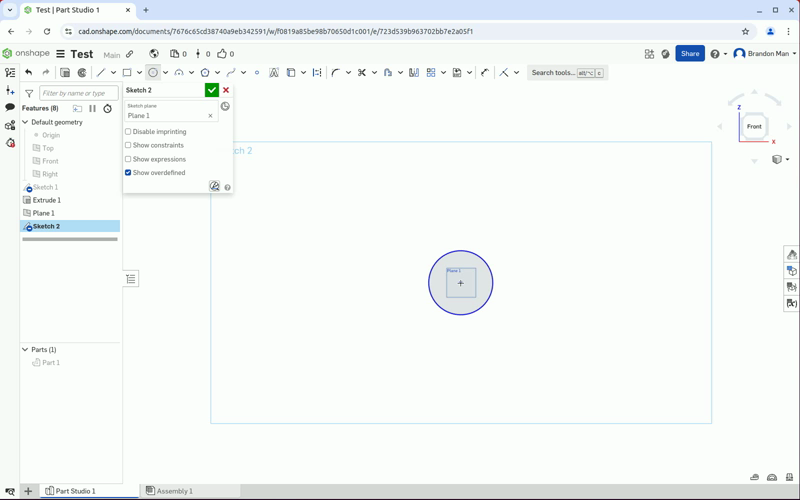
click(460, 282)
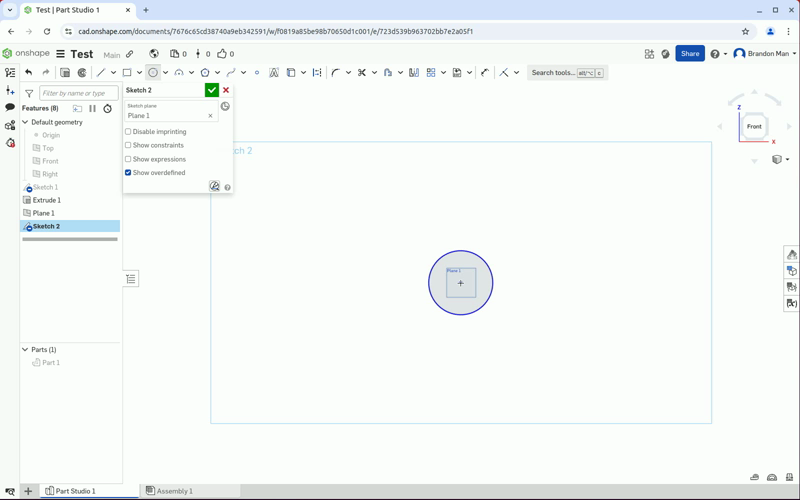
key_up(shift)
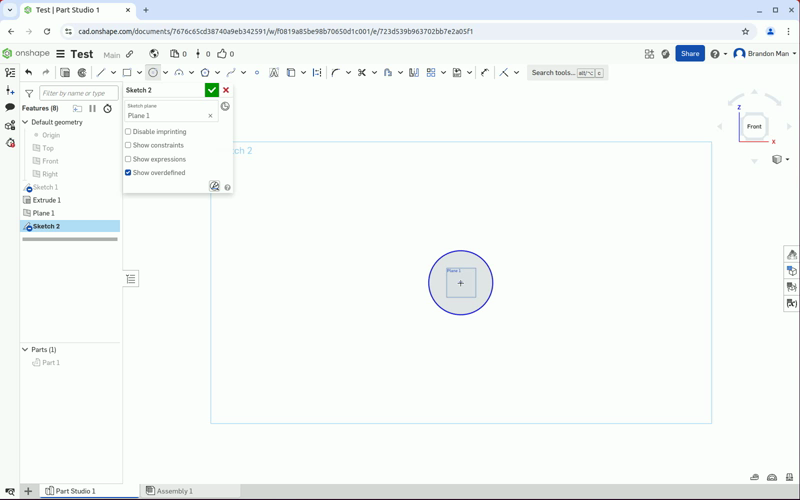
mouse_move(478, 282)
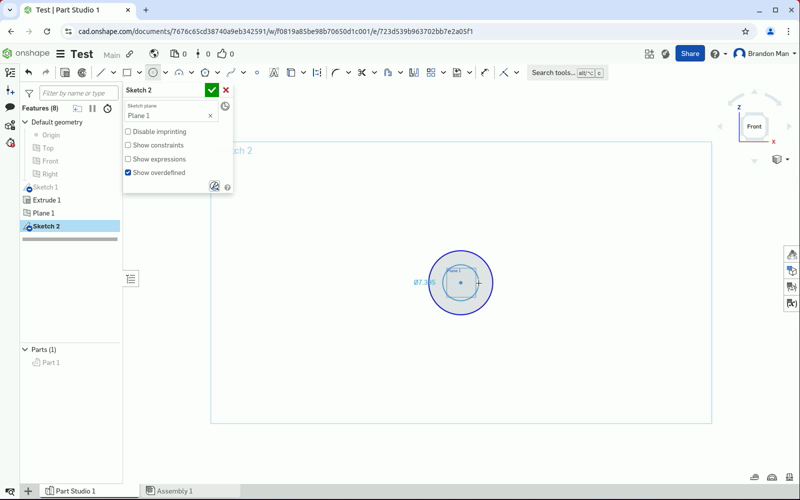
click(478, 282)
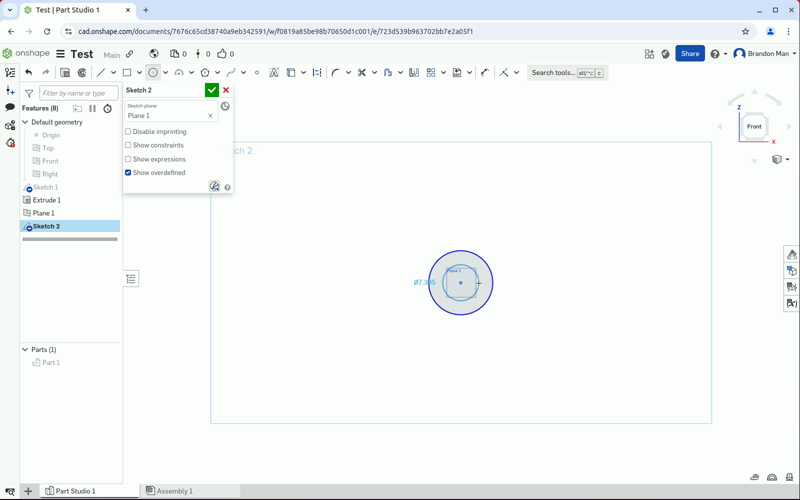
key(esc)
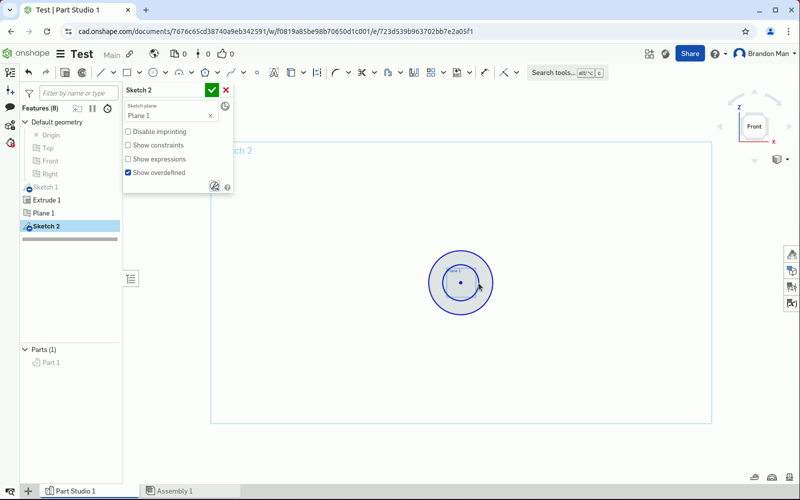
mouse_move(466, 305)
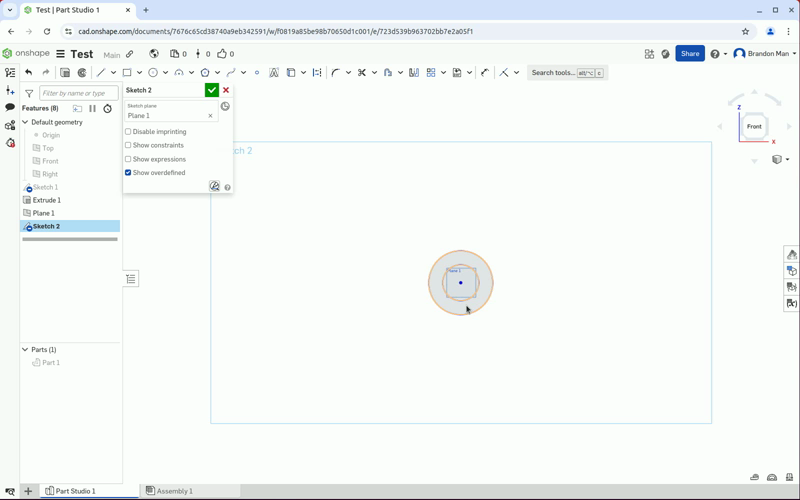
click(466, 305)
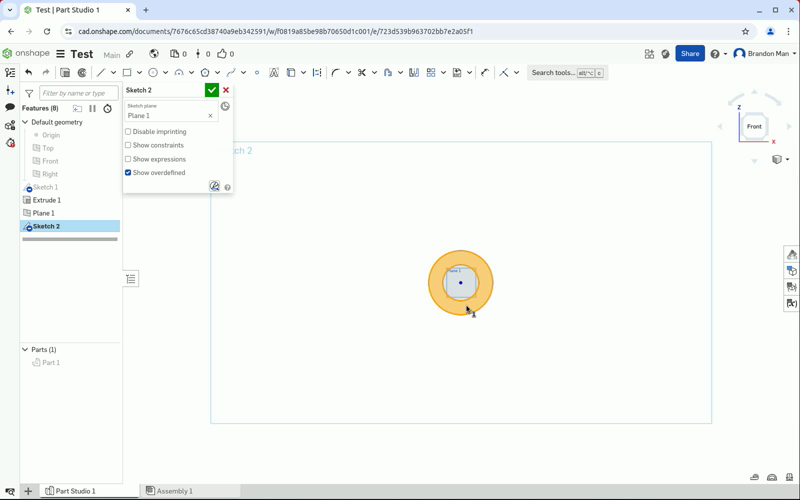
mouse_move(73, 352)
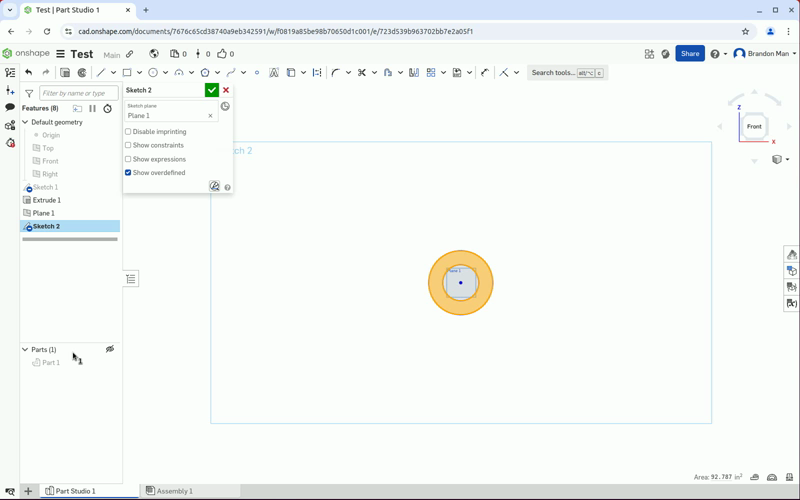
key(shift+y)
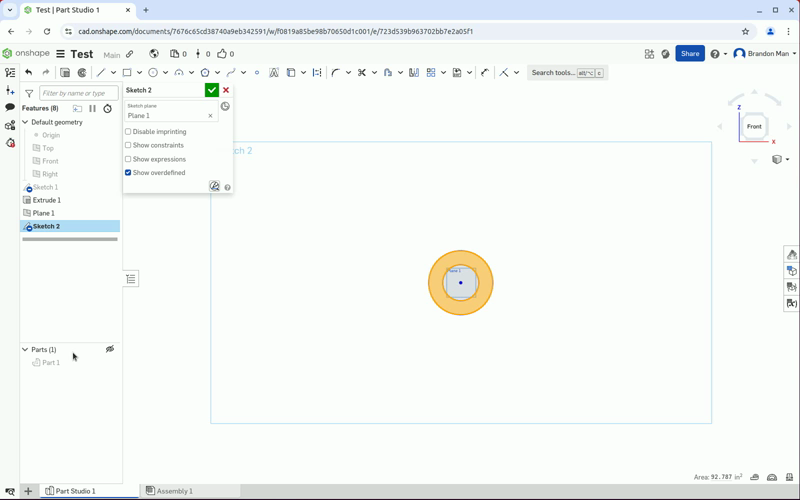
key(shift+e)
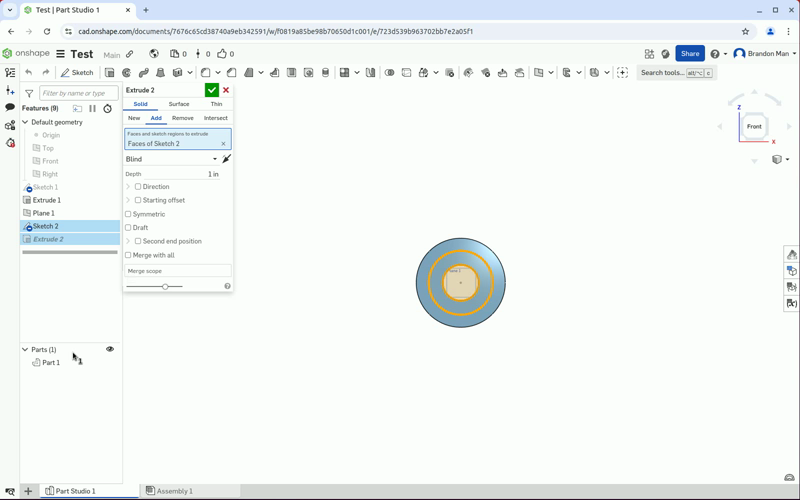
mouse_move(143, 106)
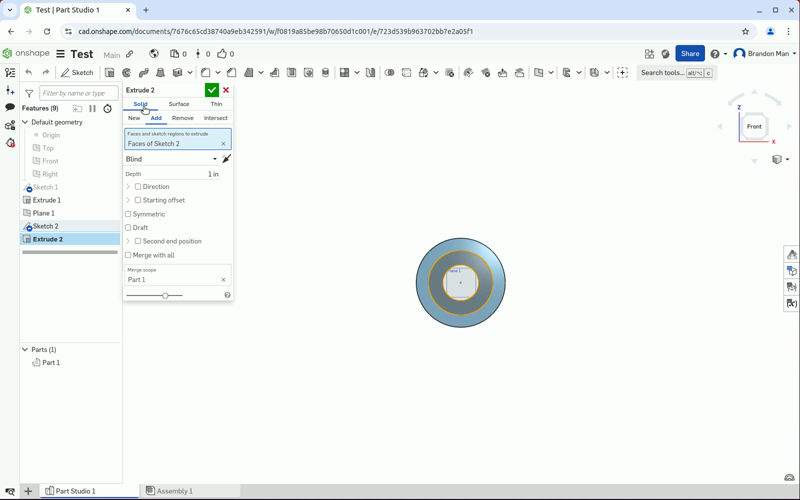
click(143, 106)
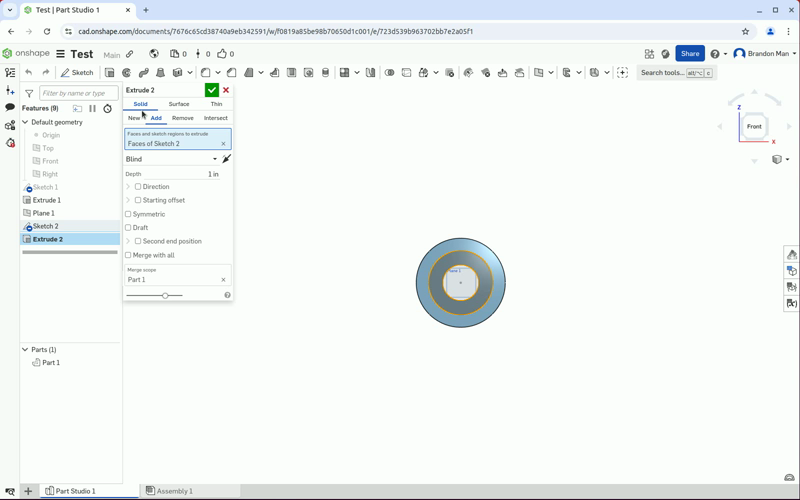
mouse_move(137, 120)
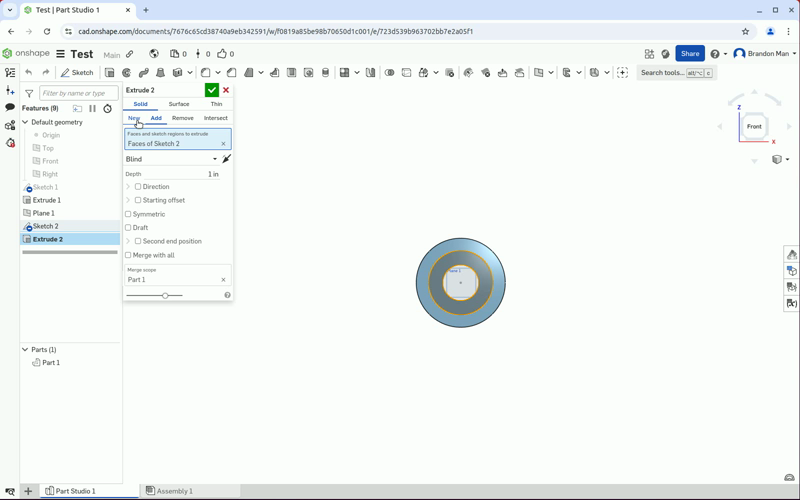
click(137, 120)
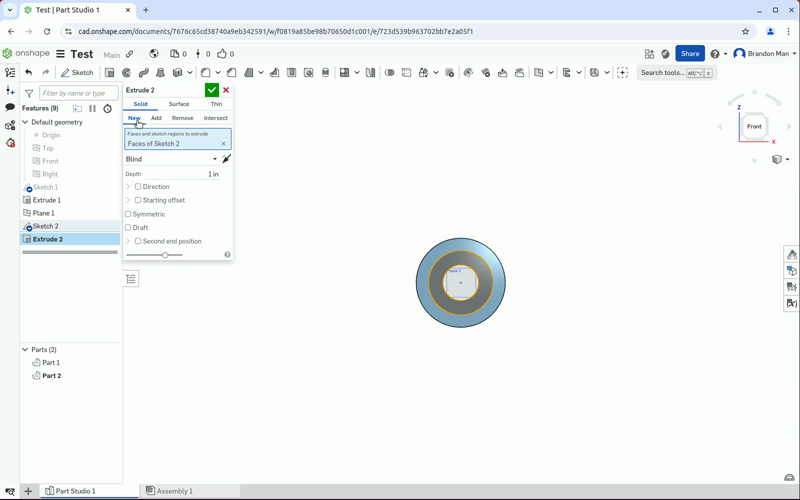
key(tab, 4)
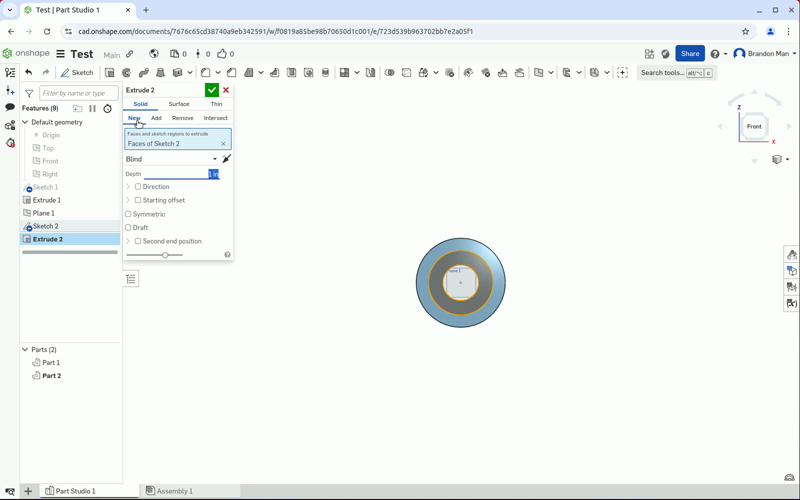
text(1.204)
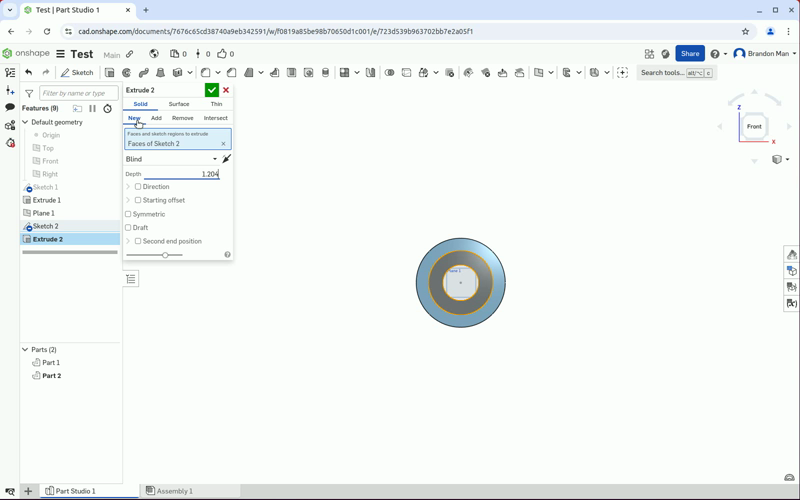
key(enter)
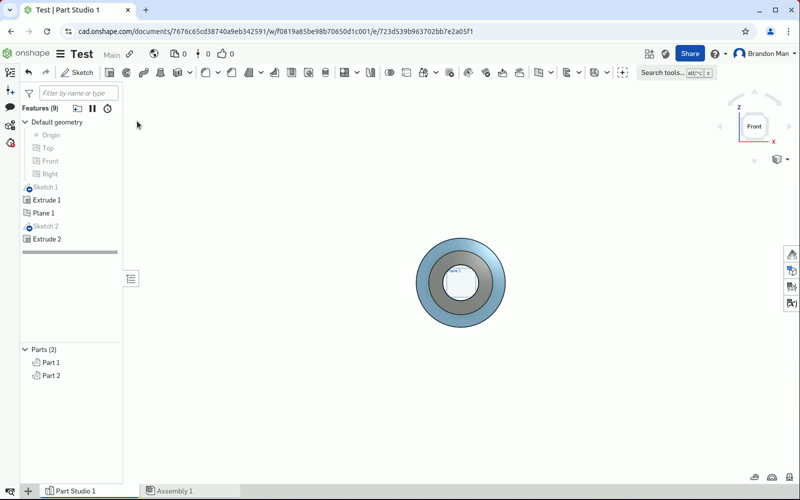
key(shift+h)
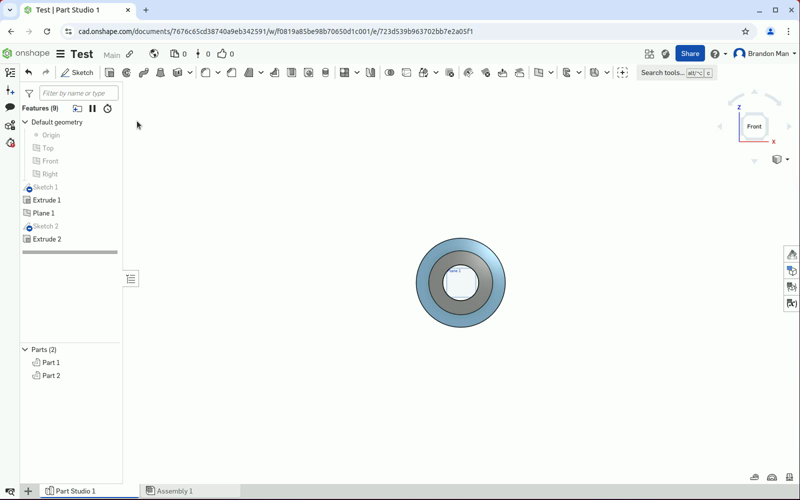
key(shift+h)
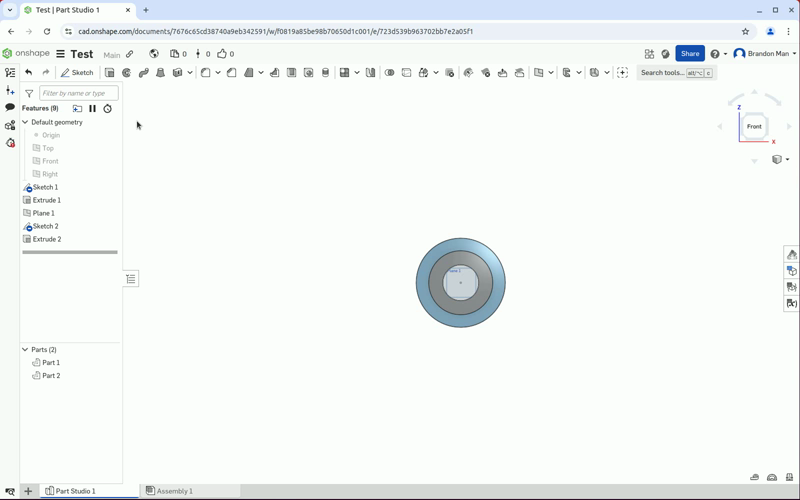
key(shift+7)
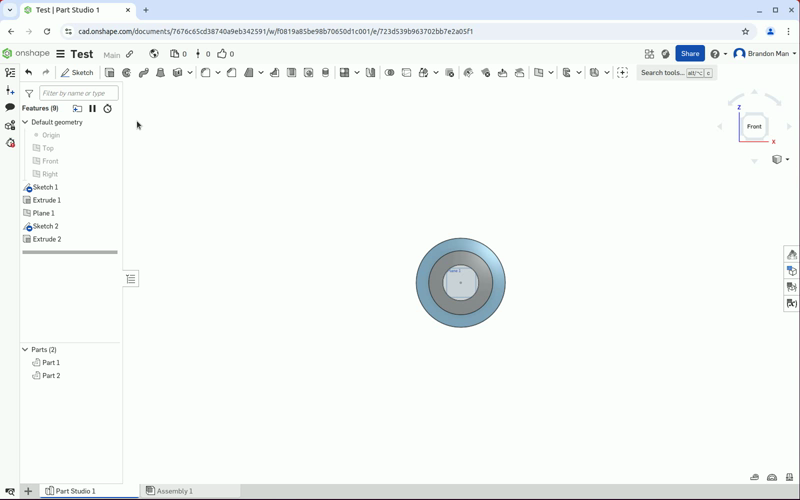
key(left, 2)
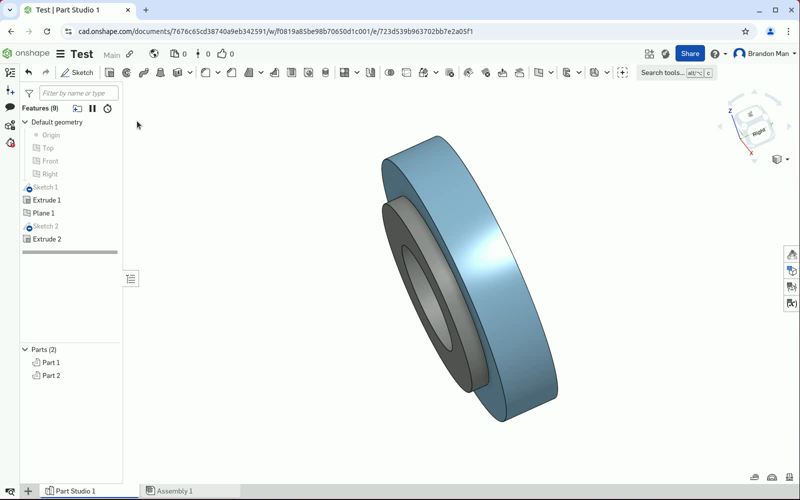
key(down, 2)
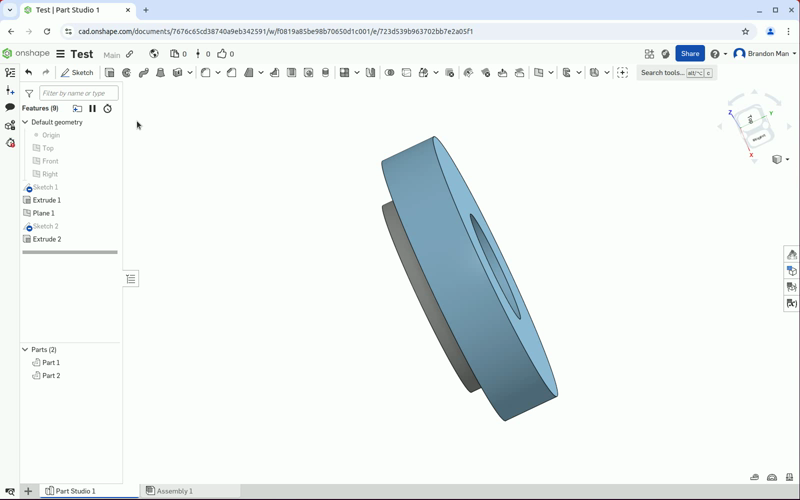
key(up, 2)
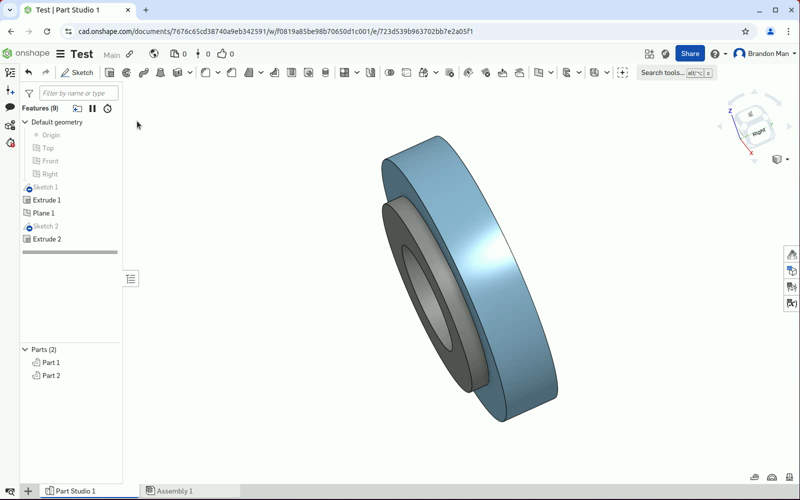
key(right, 2)
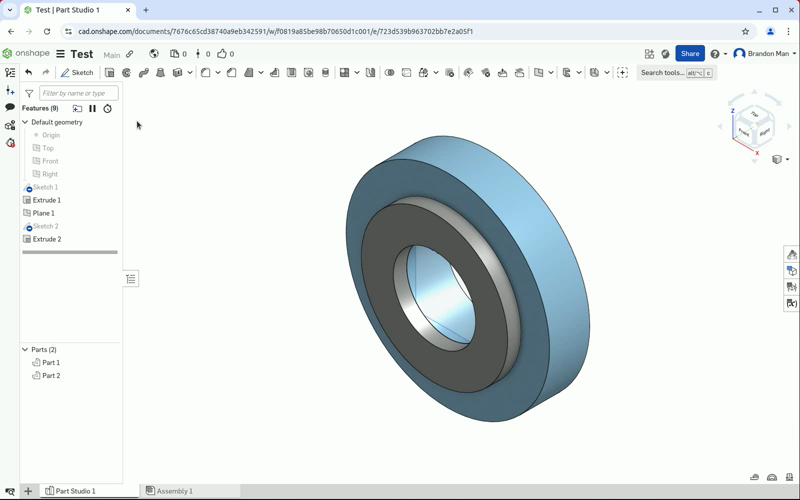
mouse_move(73, 189)
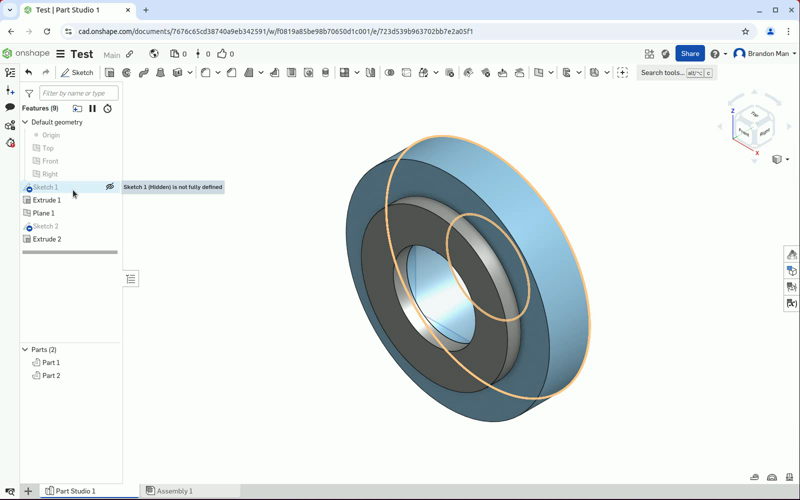
click(73, 189)